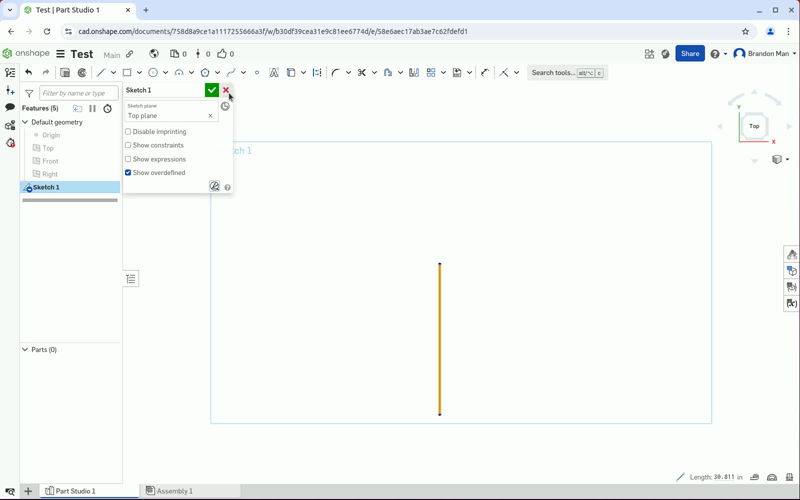
key(shift+h)
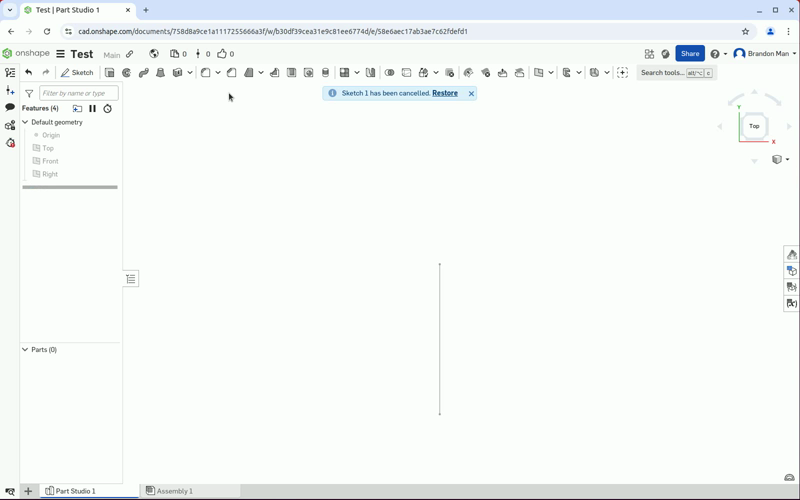
mouse_move(73, 352)
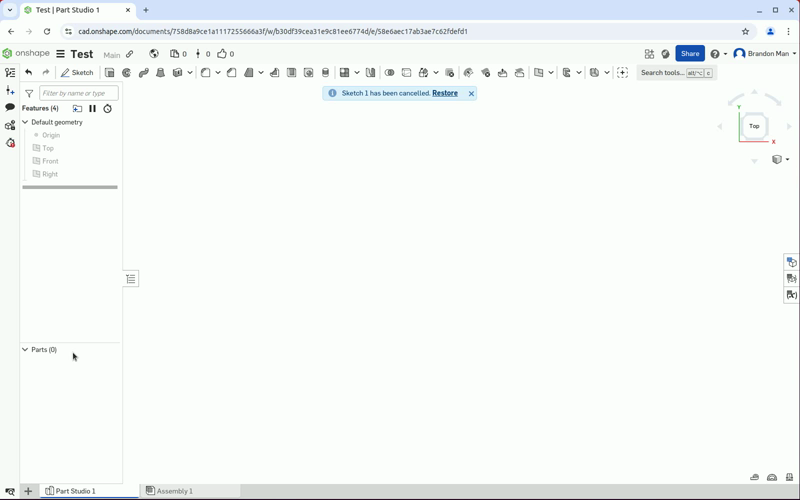
key(y)
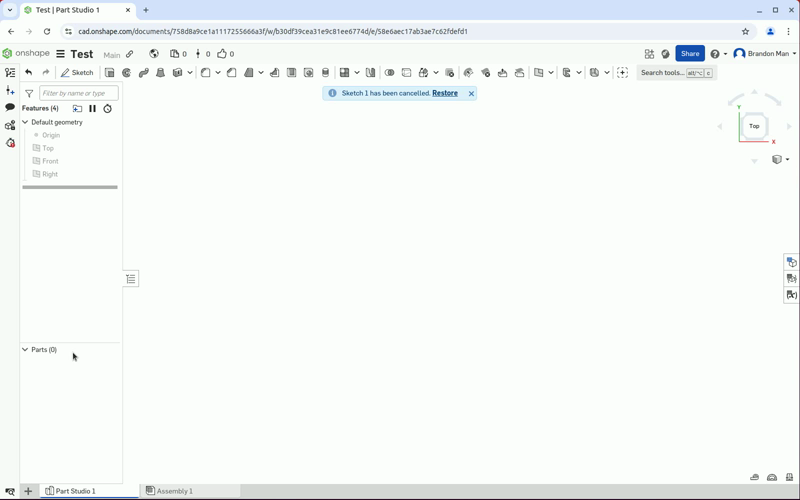
key(shift+p)
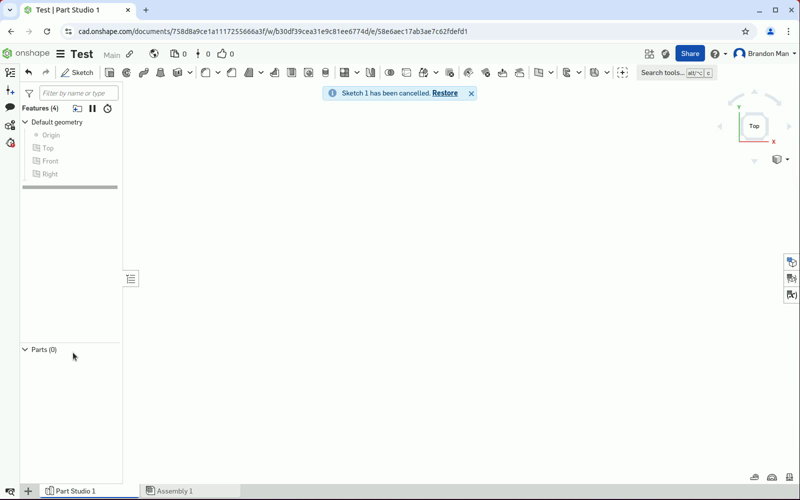
key(space)
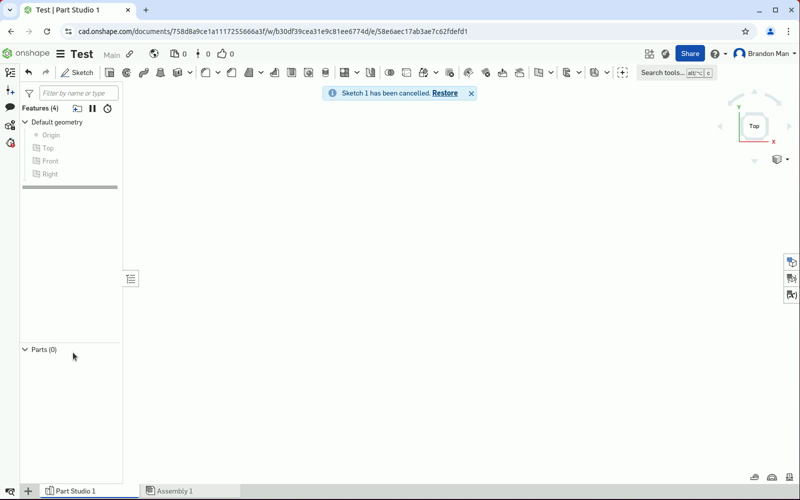
key_down(shift)
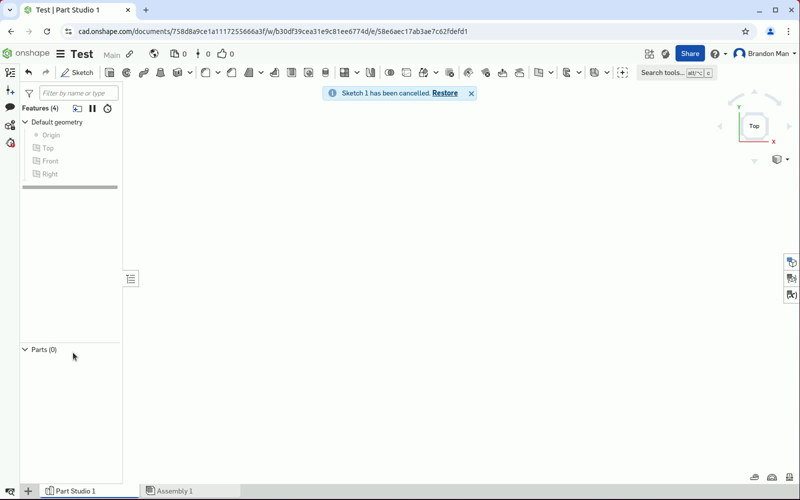
key(up)
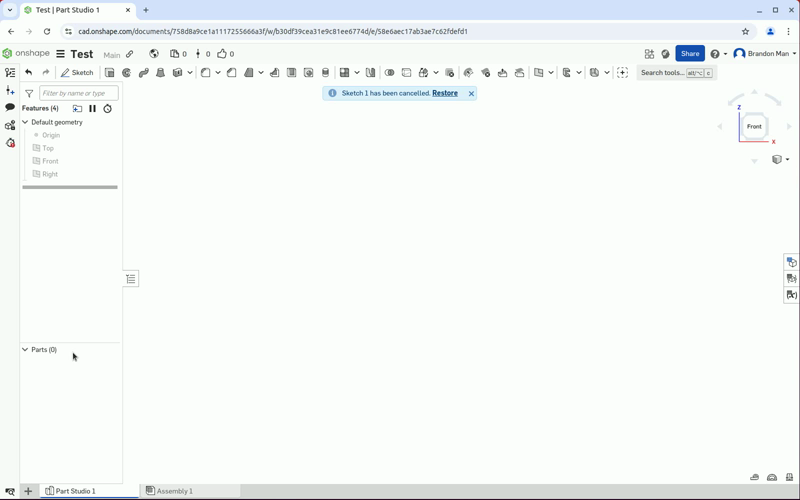
key_up(shift)
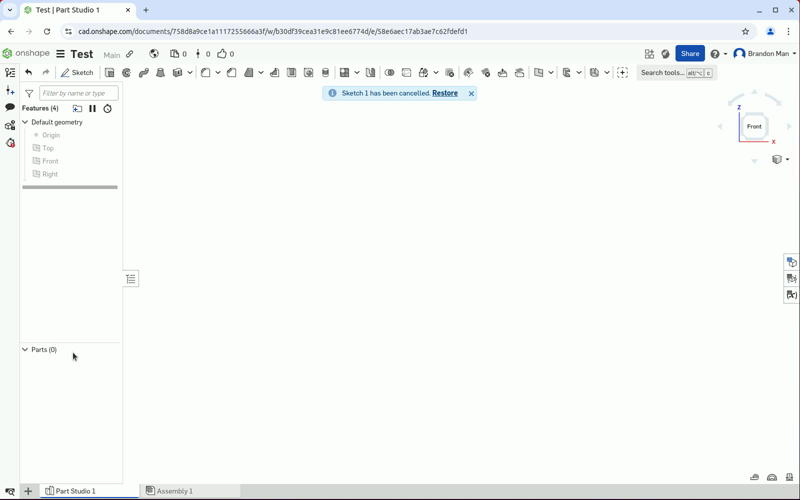
mouse_move(73, 352)
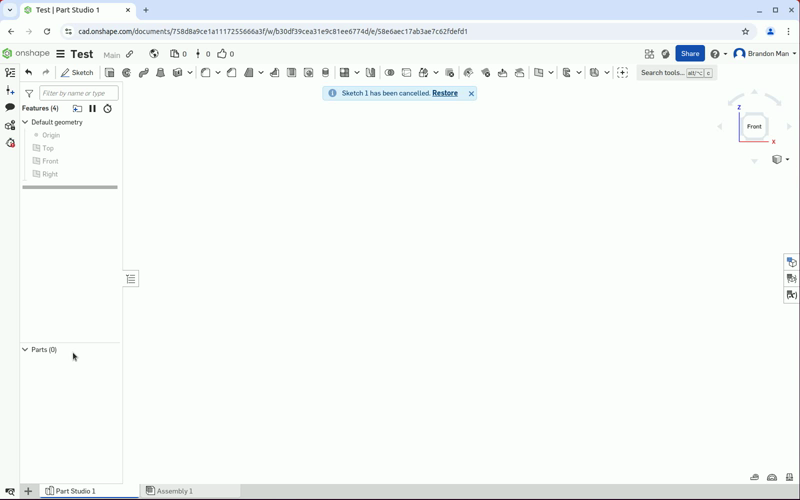
key(shift+y)
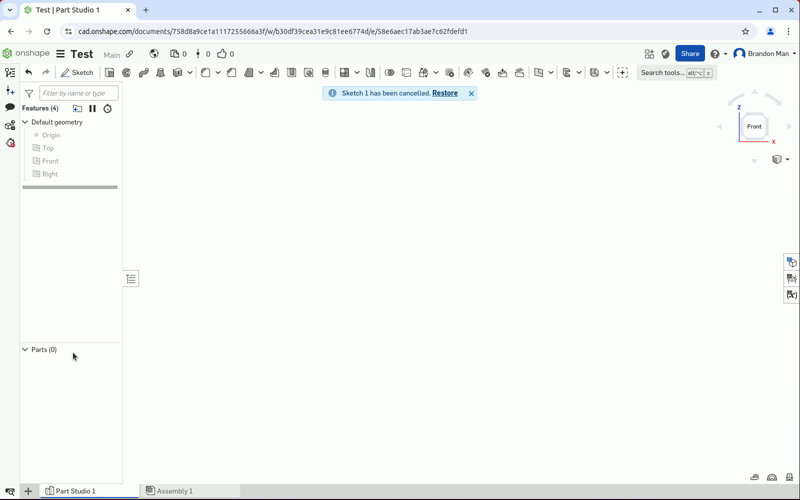
key(shift+s)
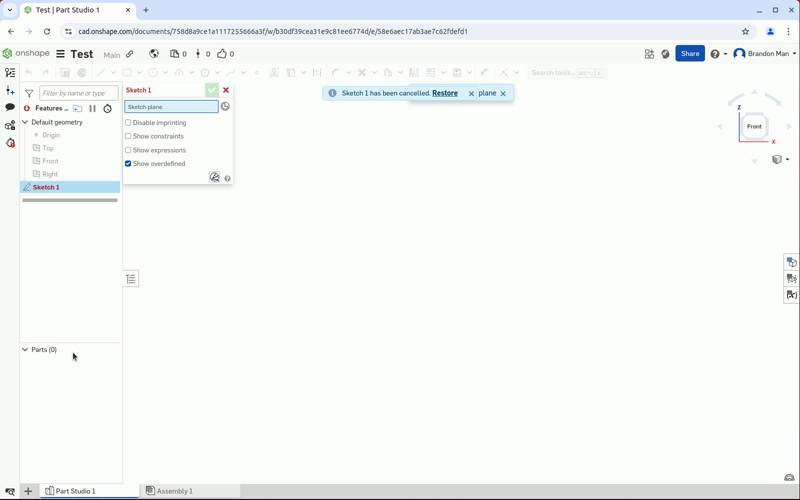
mouse_move(73, 163)
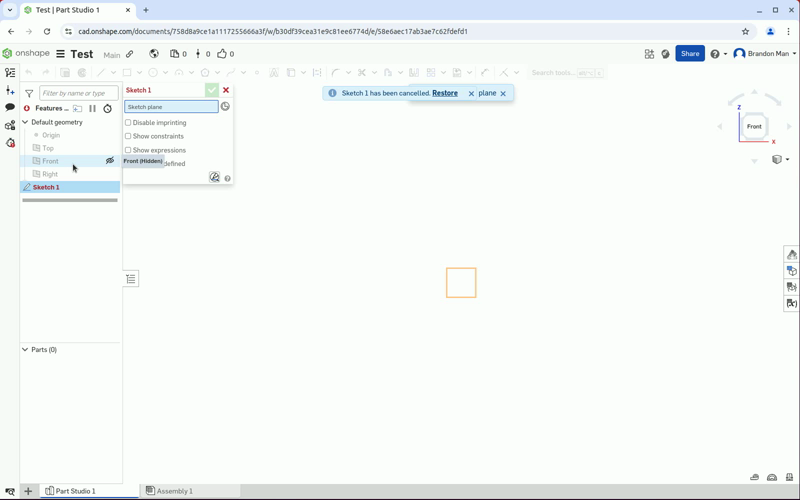
click(73, 163)
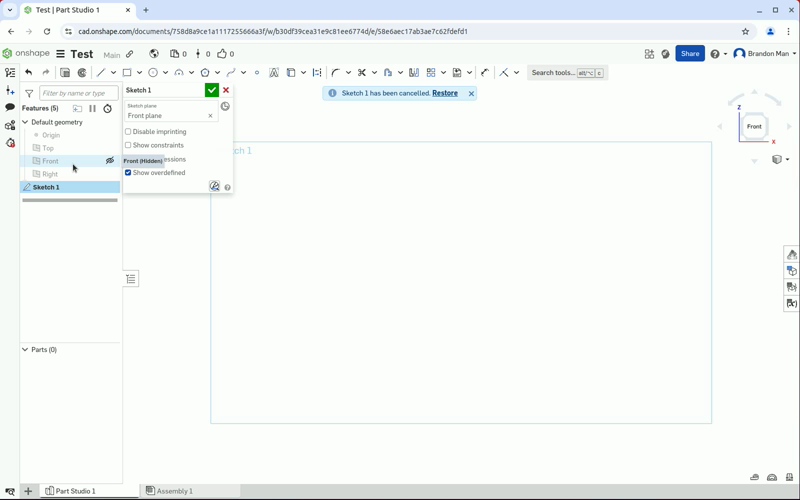
mouse_move(73, 352)
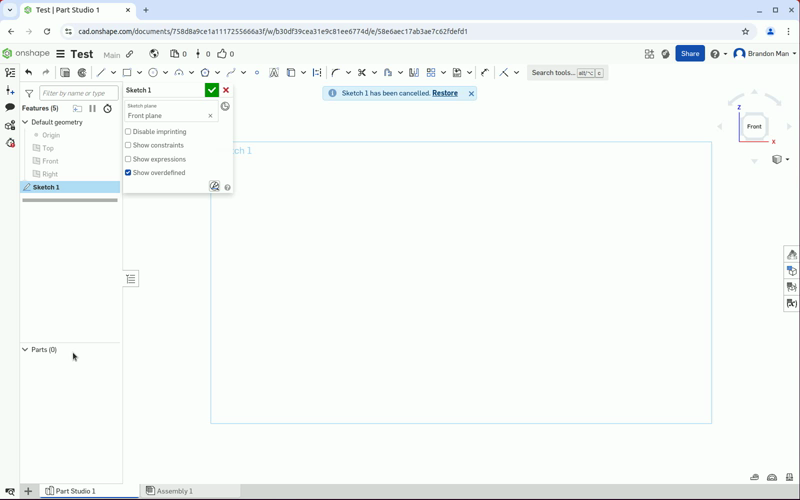
key(y)
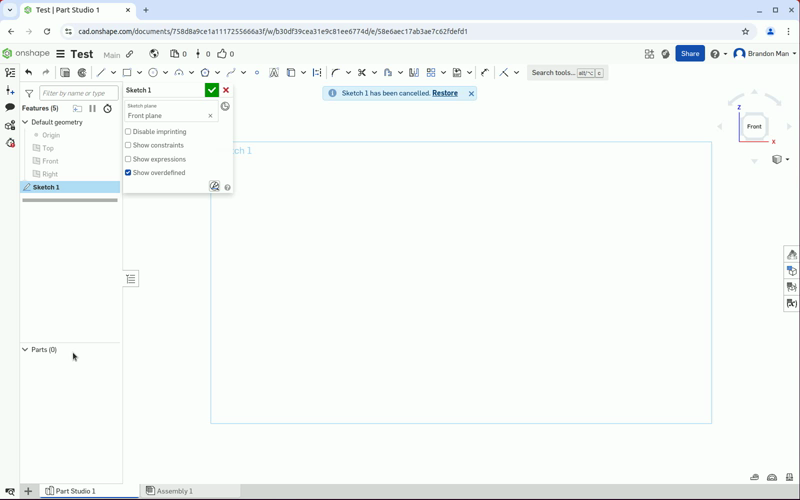
key(l)
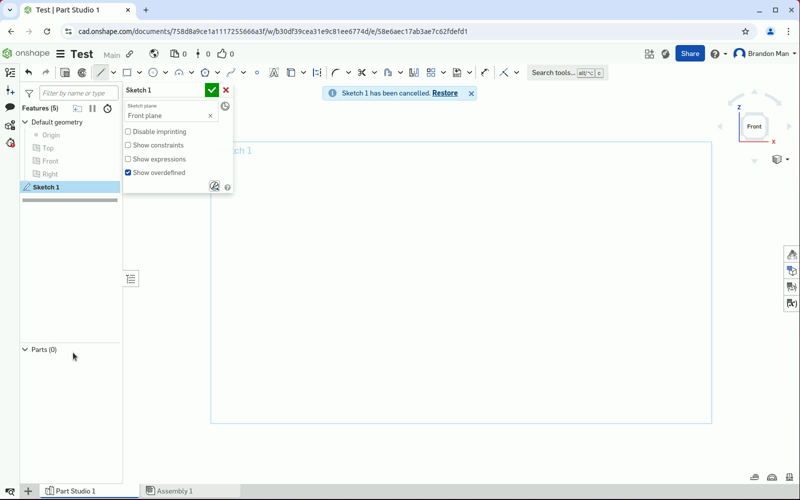
key_down(shift)
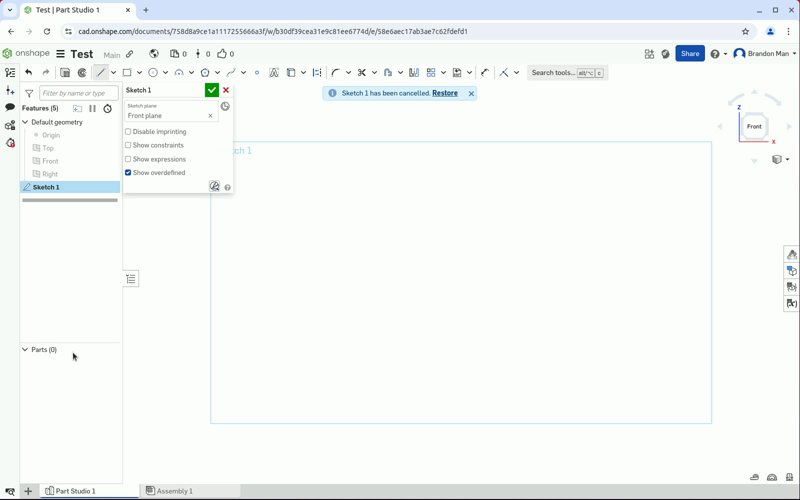
mouse_move(370, 340)
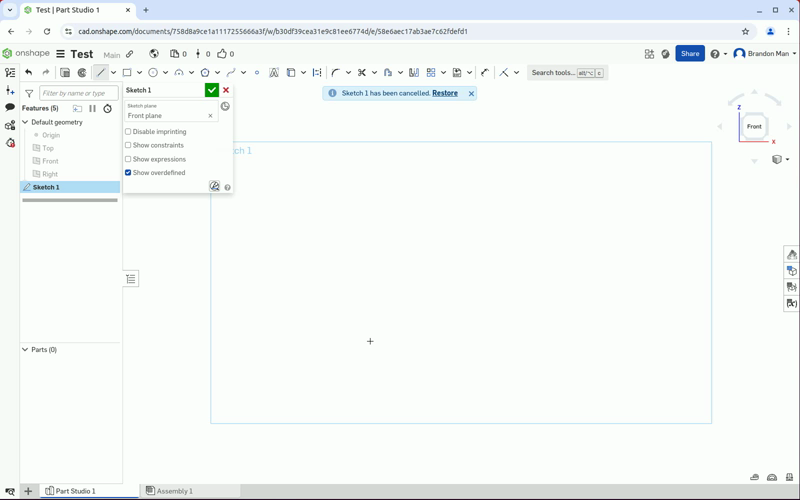
click(370, 340)
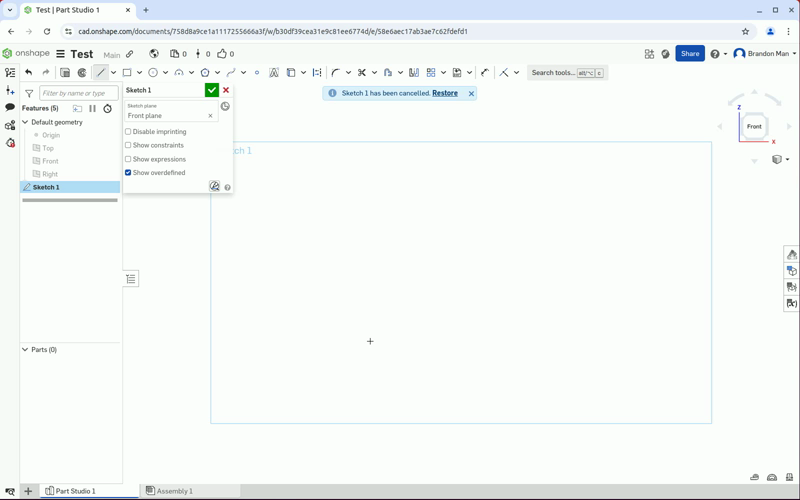
key_up(shift)
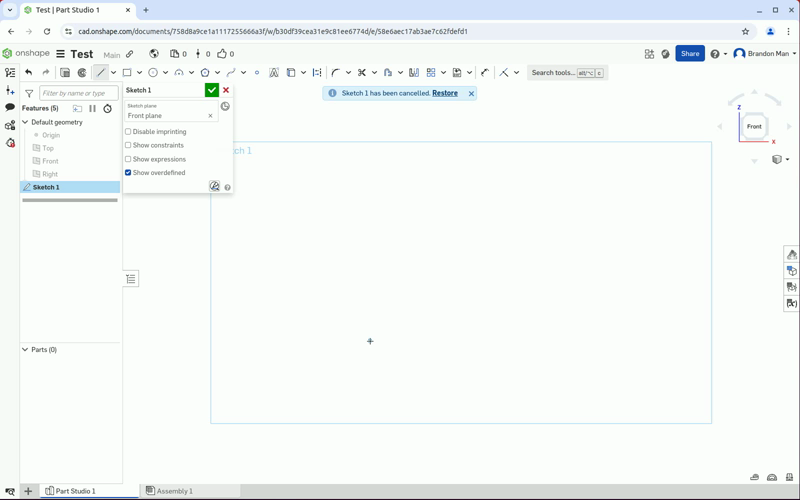
key_down(shift)
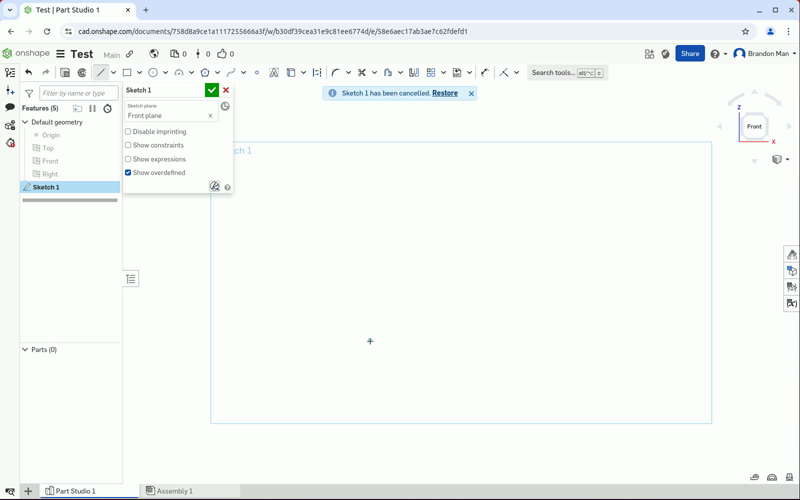
mouse_move(400, 340)
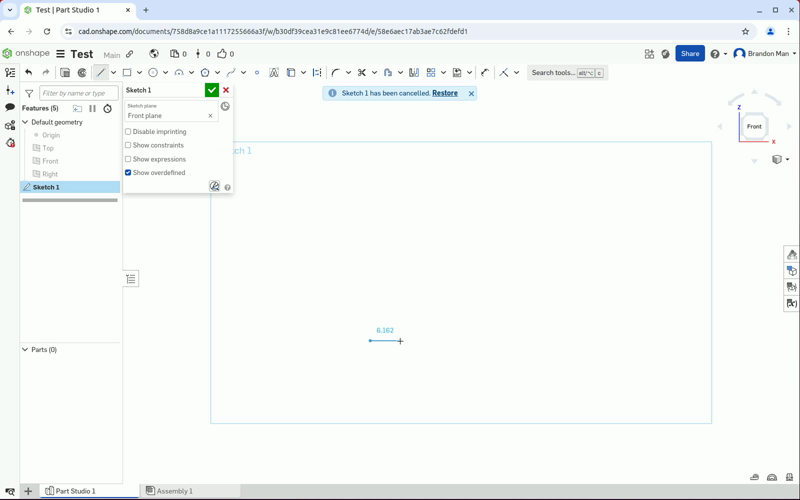
mouse_move(396, 340)
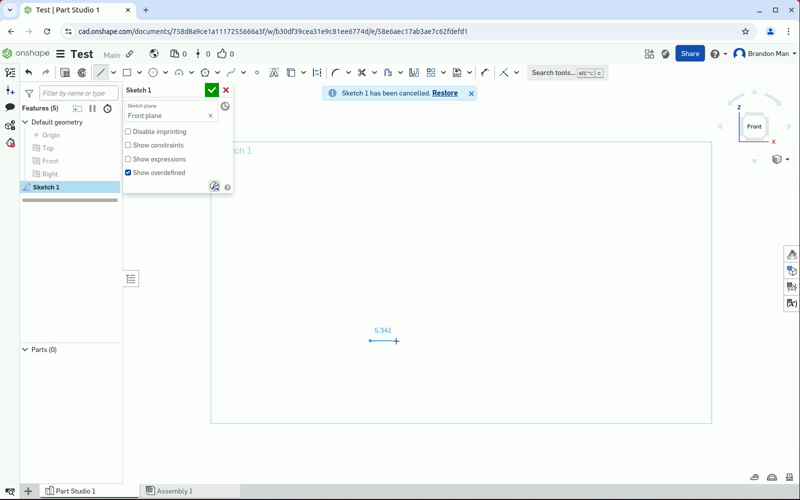
click(396, 340)
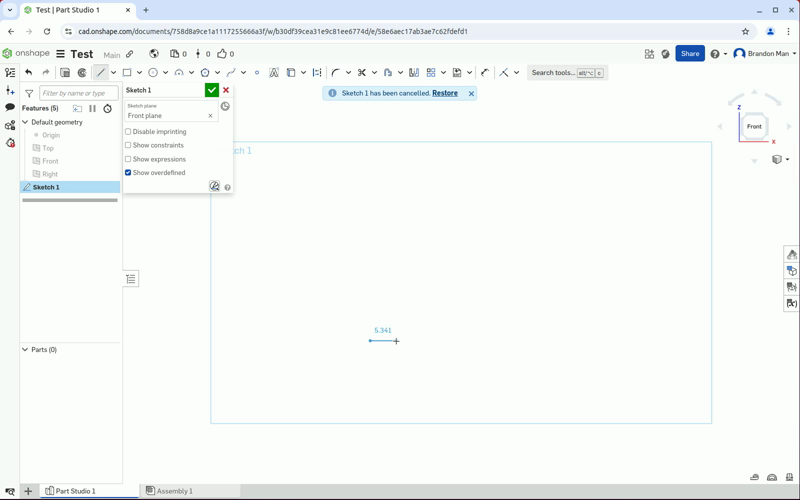
key_up(shift)
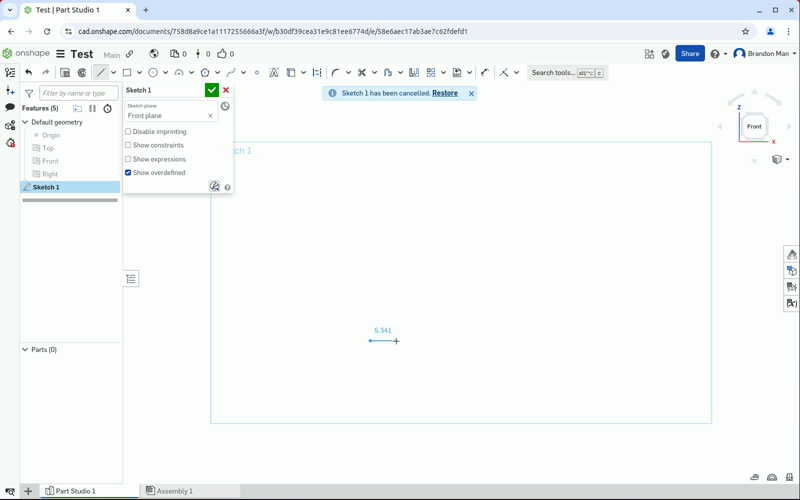
key_down(shift)
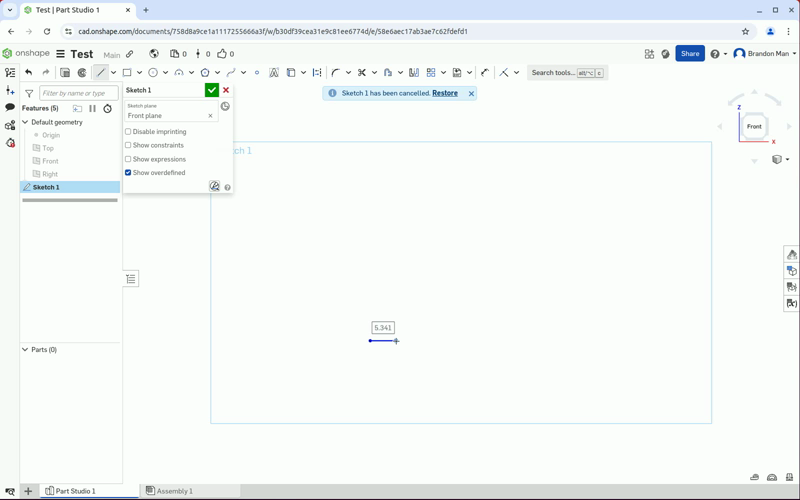
mouse_move(426, 340)
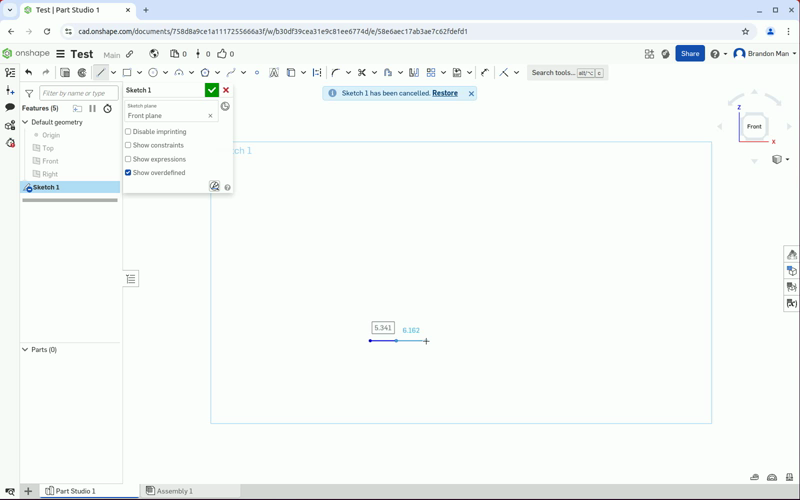
mouse_move(396, 395)
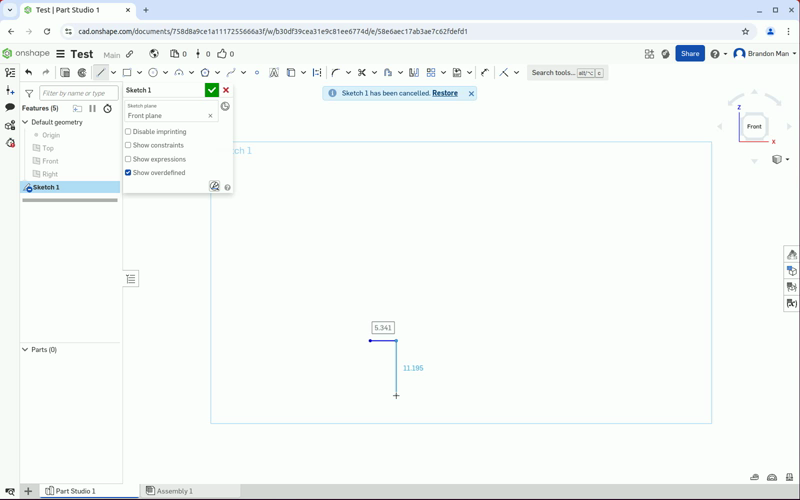
click(396, 395)
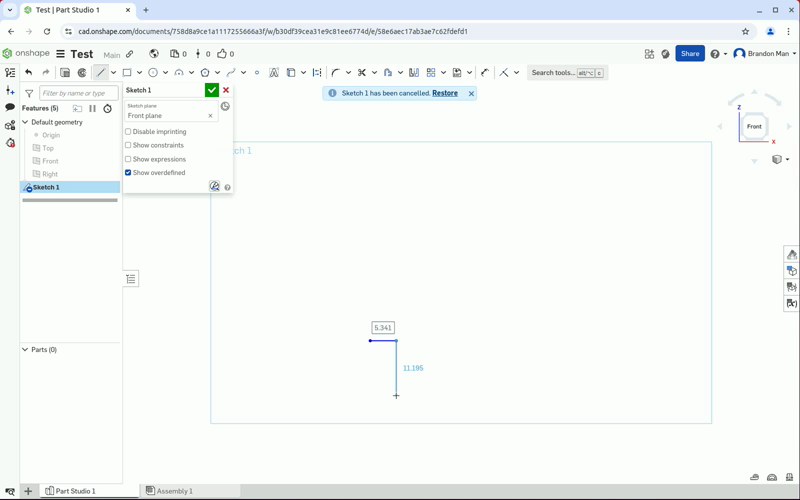
key_up(shift)
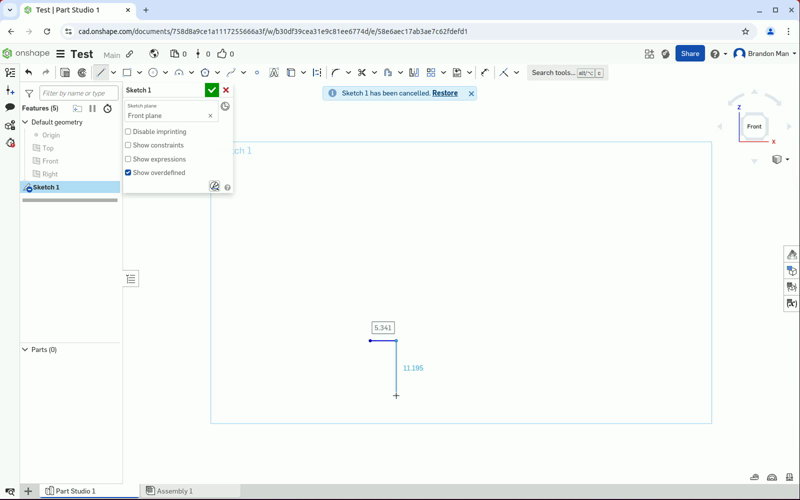
key_down(shift)
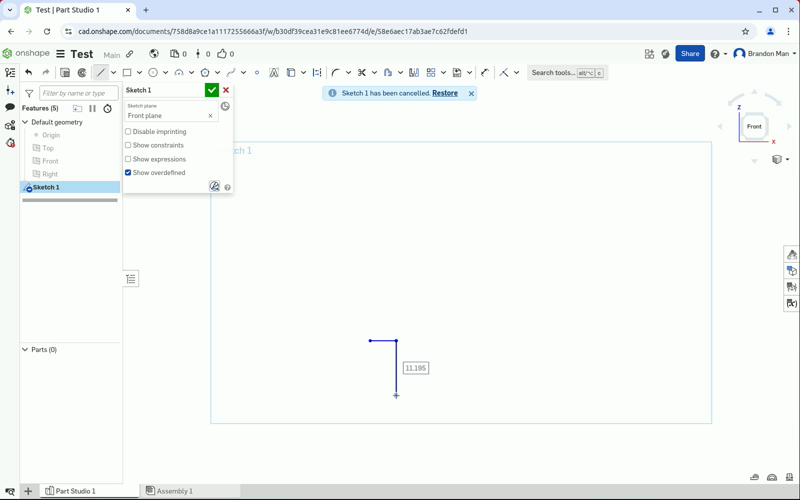
mouse_move(460, 395)
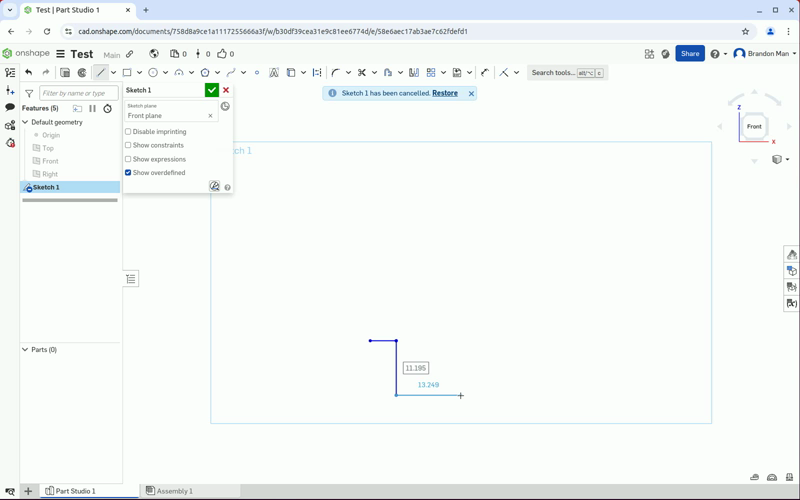
click(460, 395)
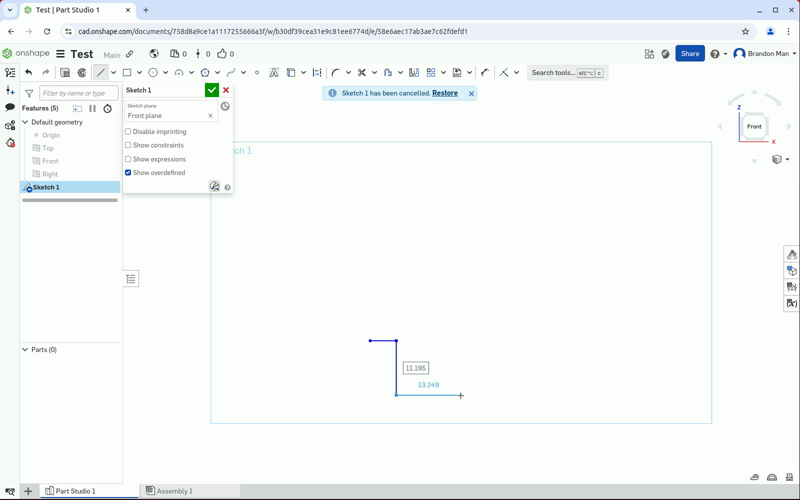
key_up(shift)
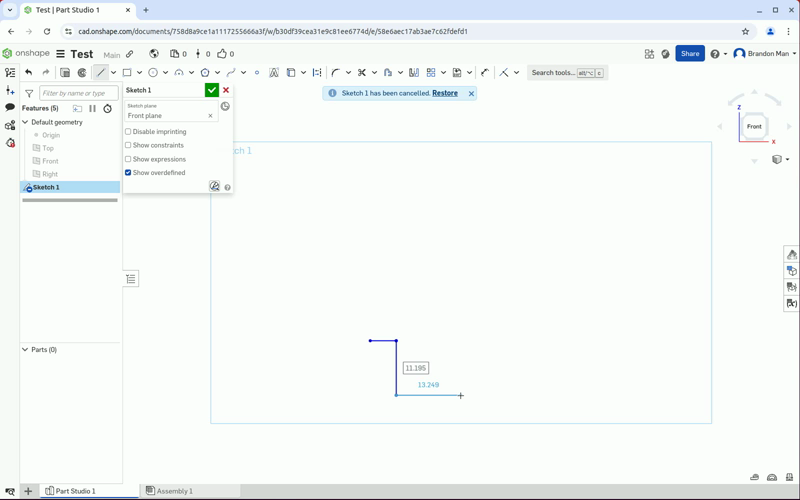
key_down(shift)
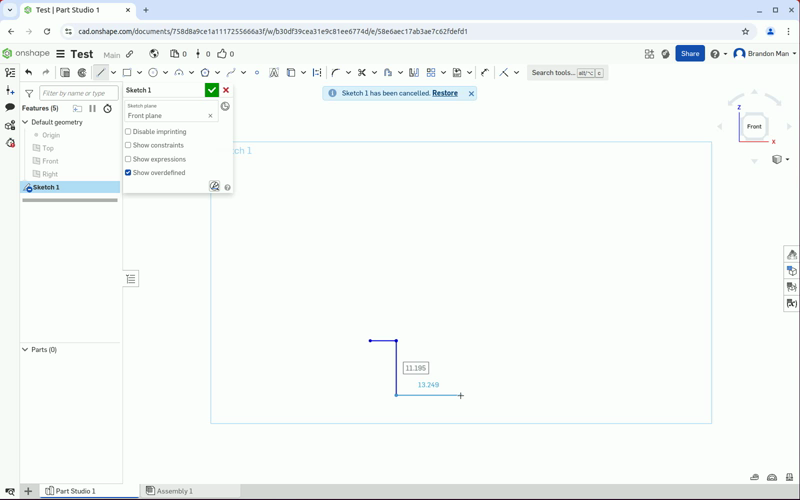
mouse_move(460, 187)
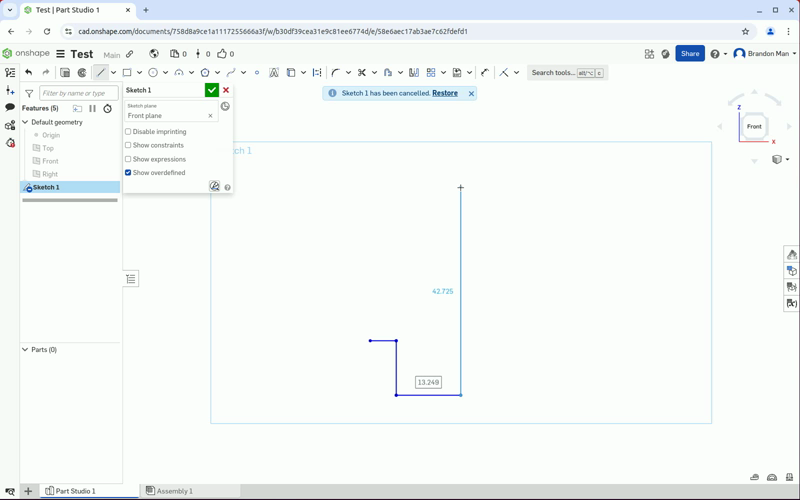
click(460, 187)
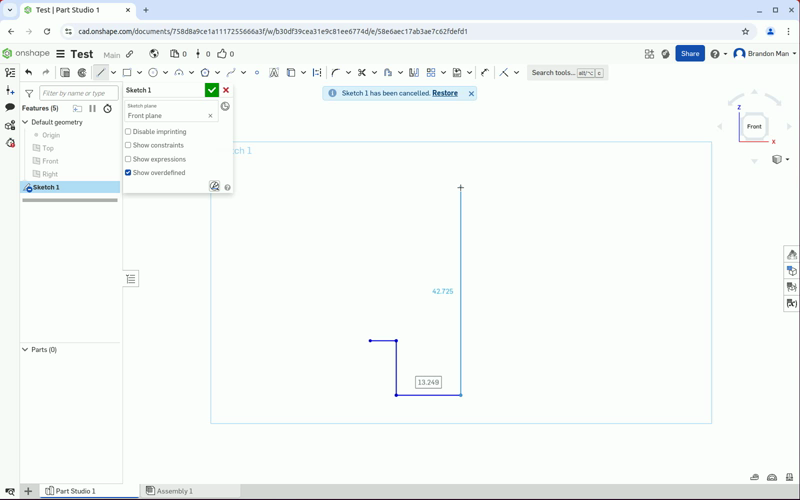
key_up(shift)
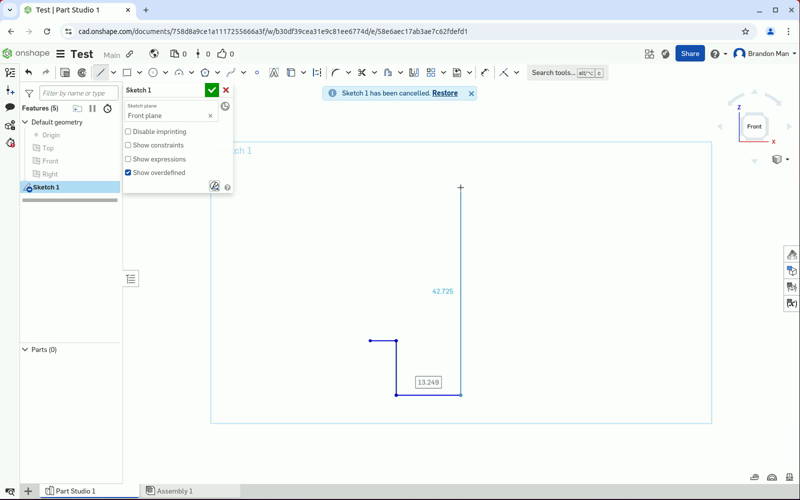
key_down(shift)
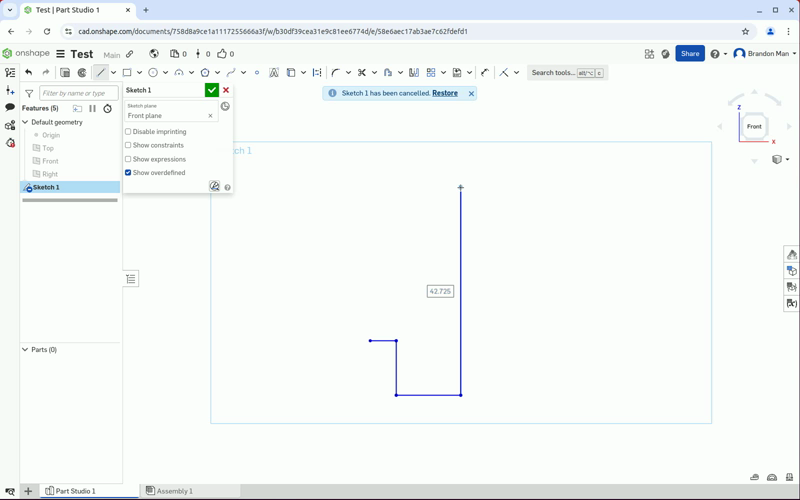
mouse_move(370, 187)
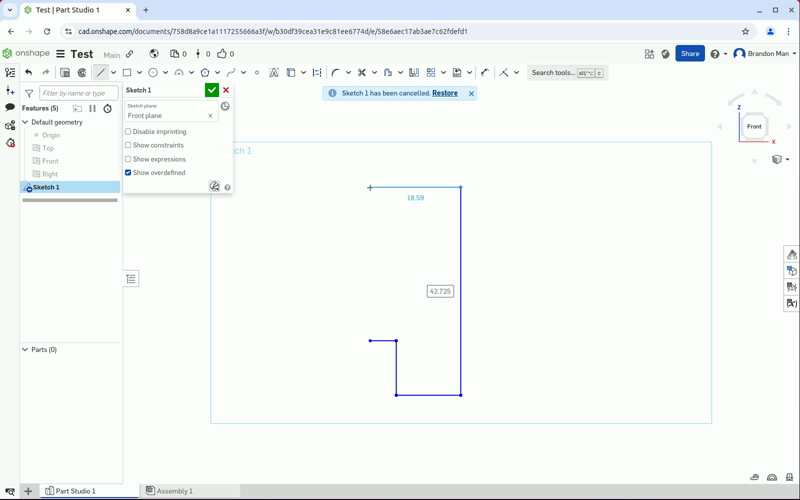
click(370, 187)
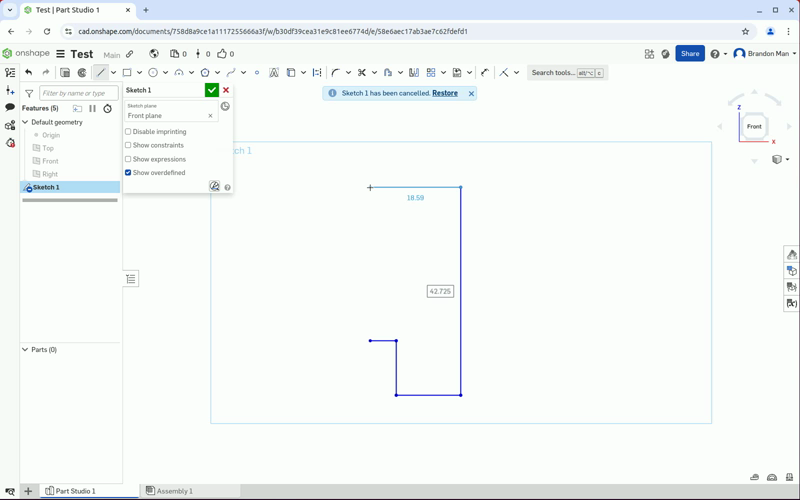
key_up(shift)
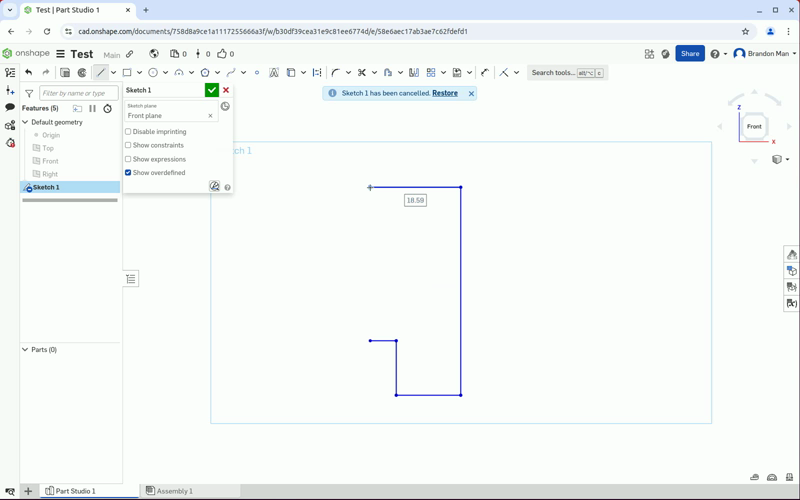
key_down(shift)
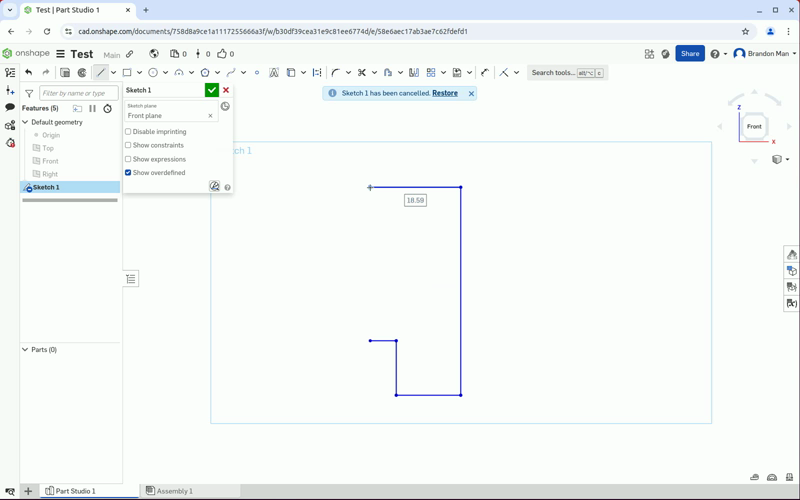
mouse_move(370, 284)
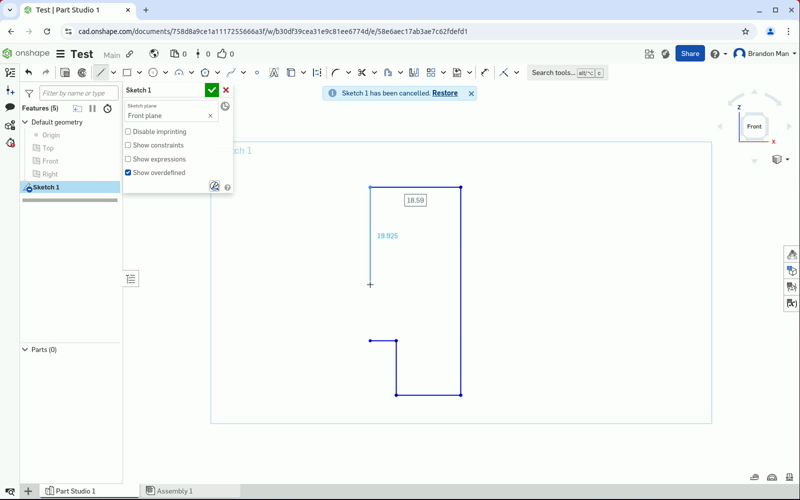
click(370, 284)
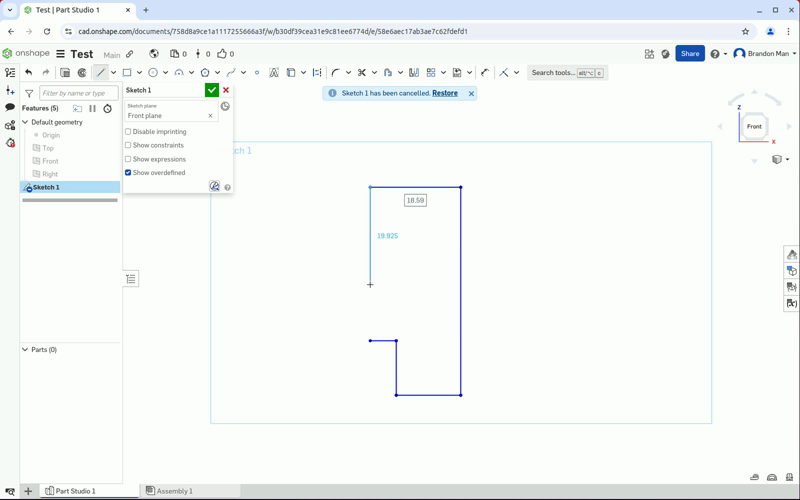
key_up(shift)
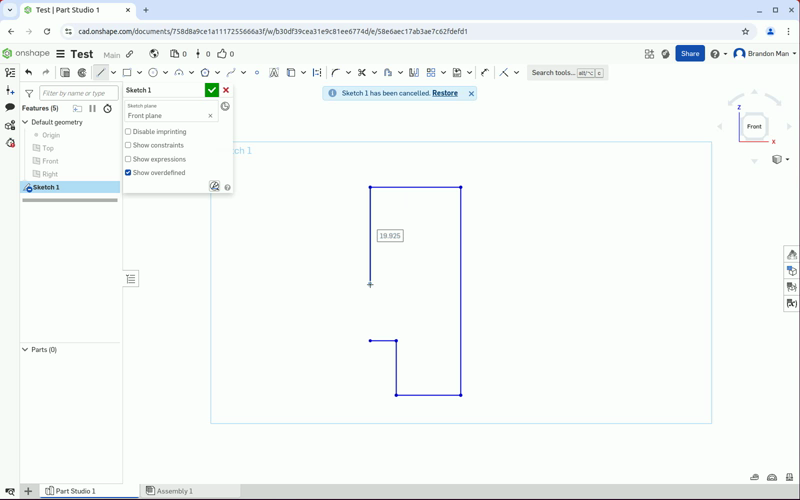
mouse_move(400, 284)
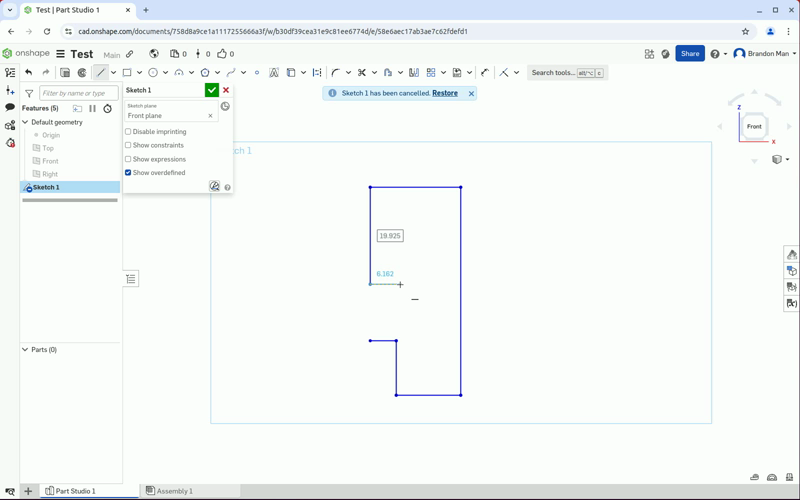
key_down(shift)
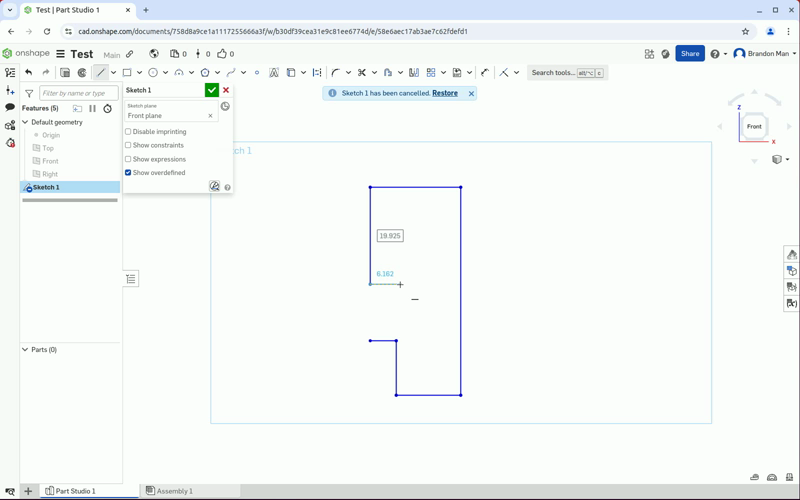
mouse_move(370, 340)
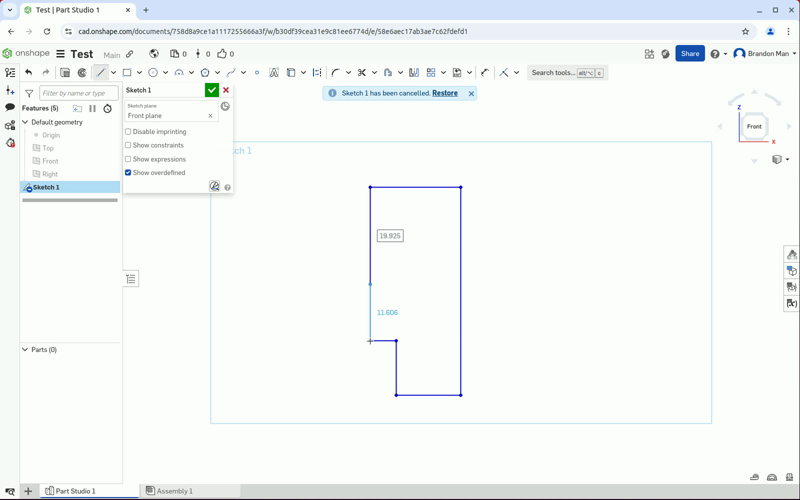
key_up(shift)
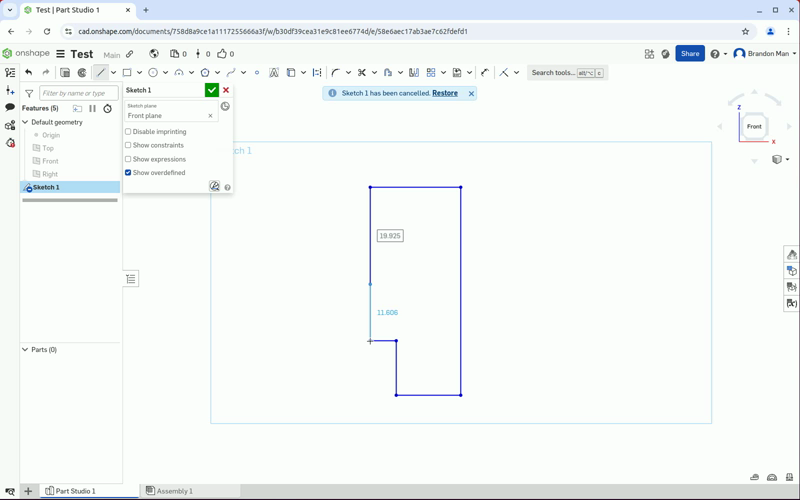
click(370, 340)
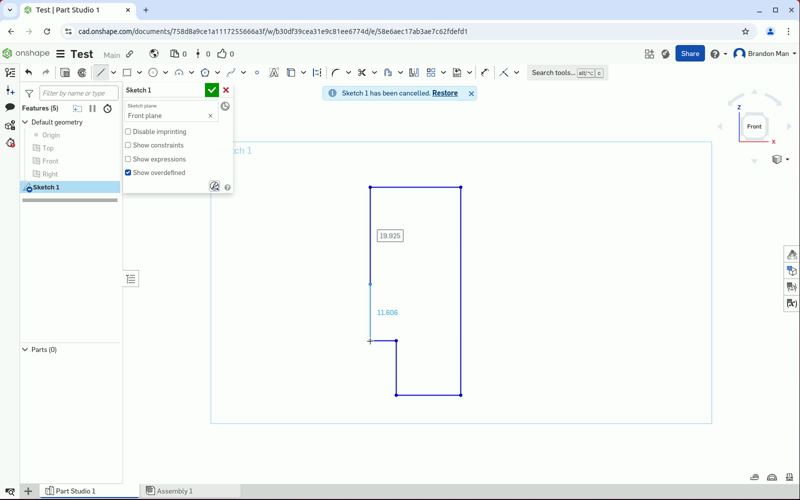
key(esc)
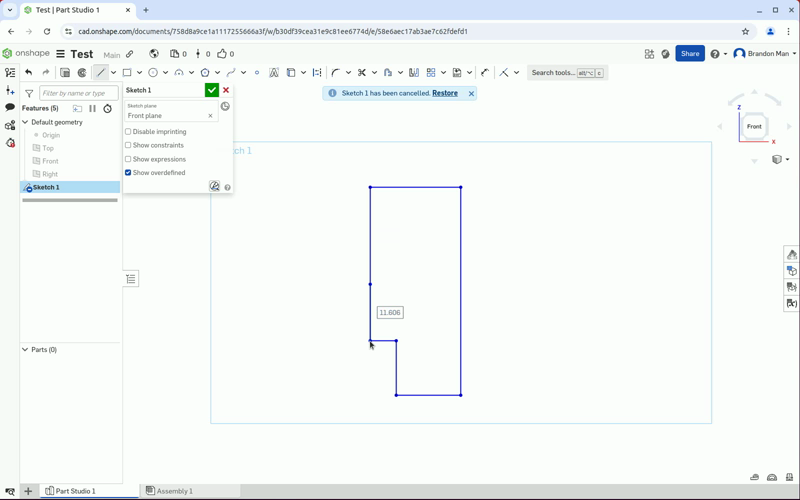
mouse_move(401, 233)
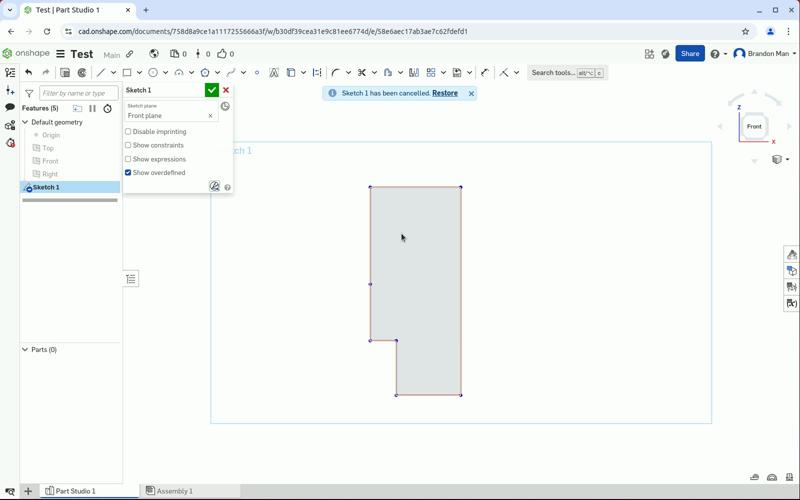
click(401, 233)
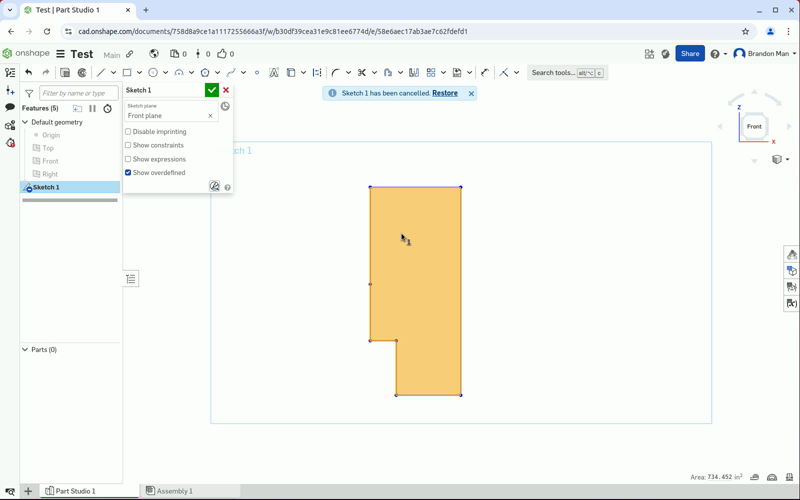
mouse_move(73, 352)
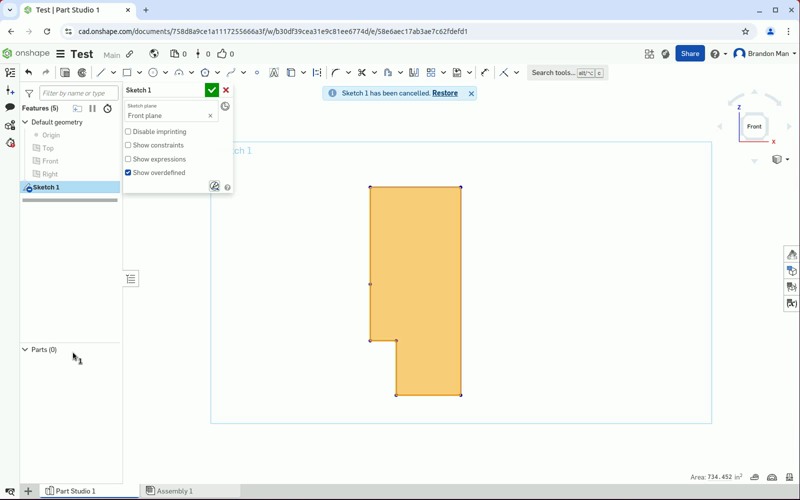
key(shift+y)
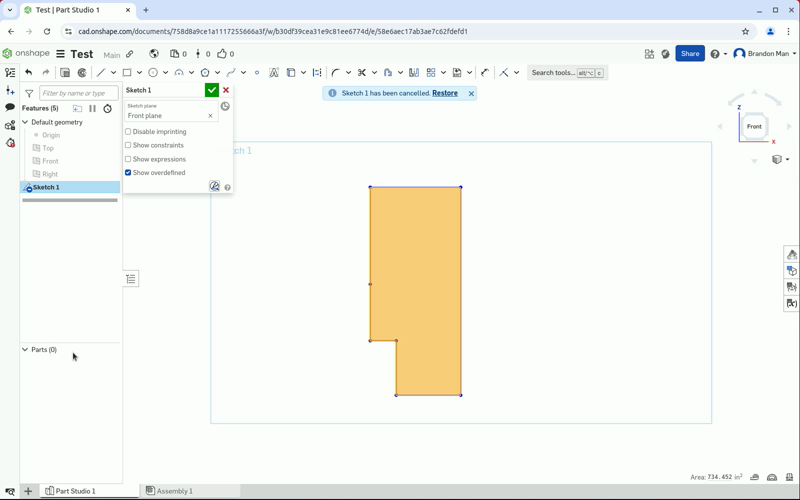
key(shift+e)
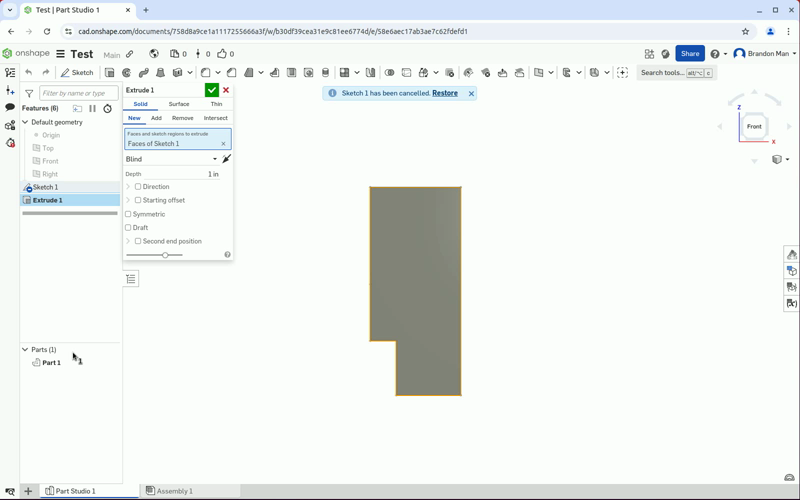
mouse_move(143, 106)
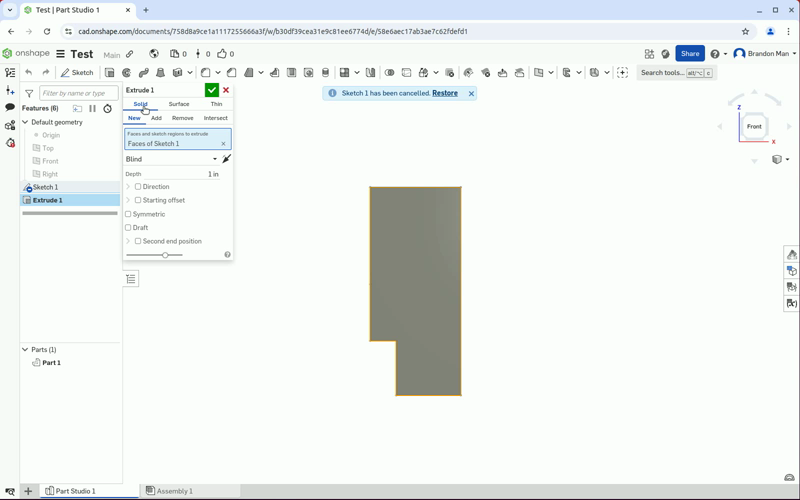
click(143, 106)
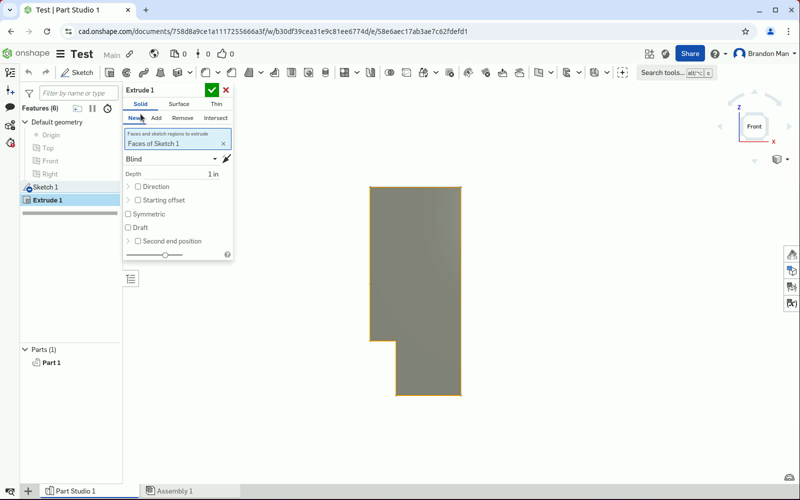
mouse_move(137, 120)
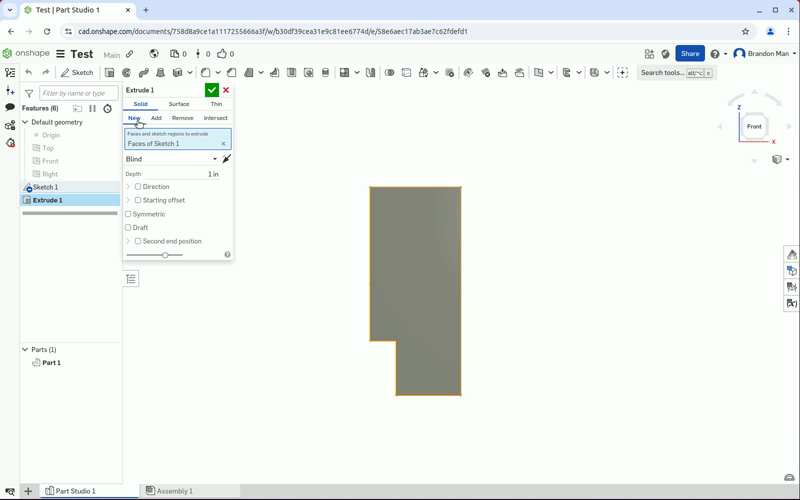
click(137, 120)
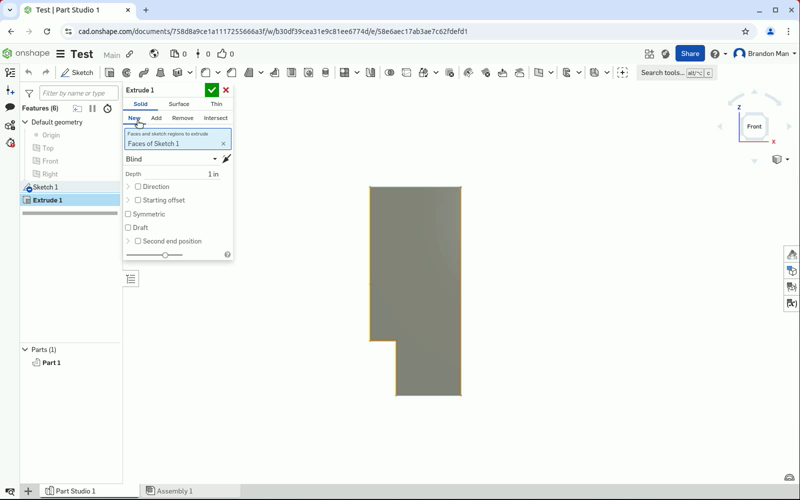
key(tab, 4)
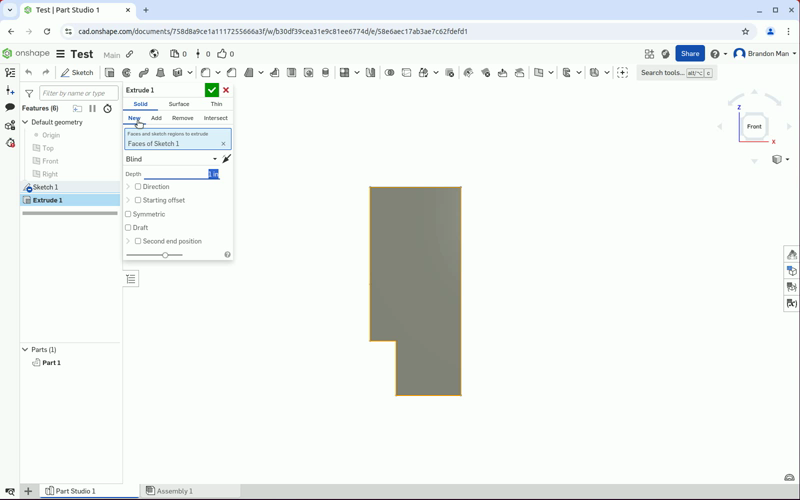
text(0.241)
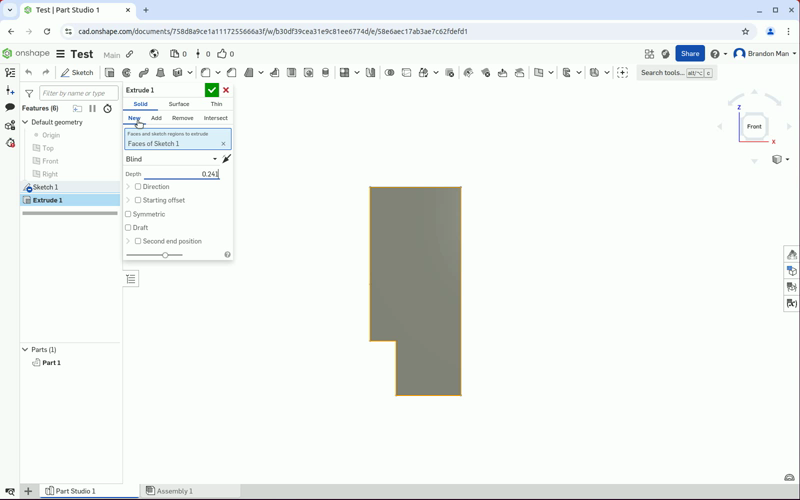
key(enter)
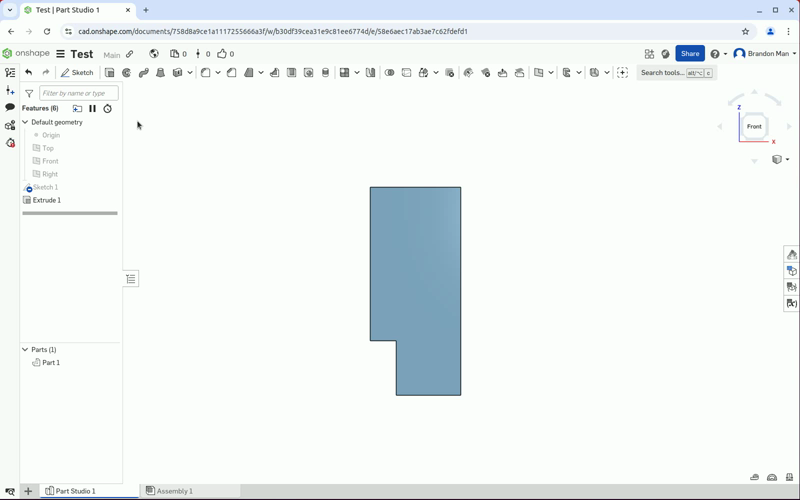
key(shift+h)
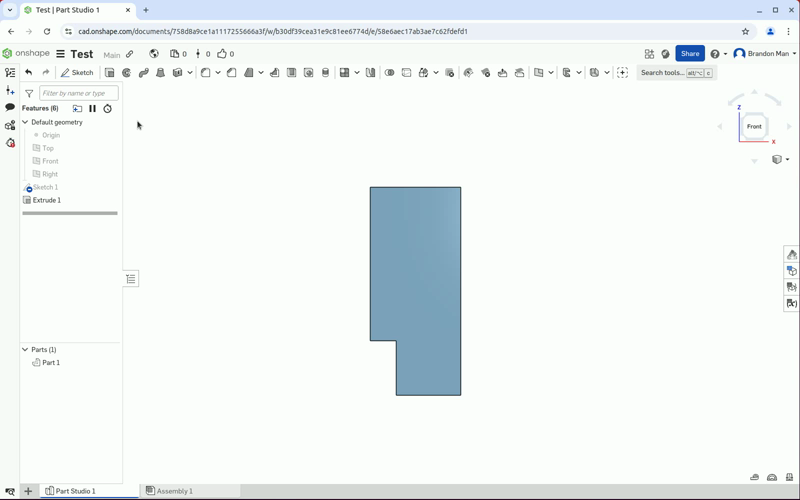
key(shift+h)
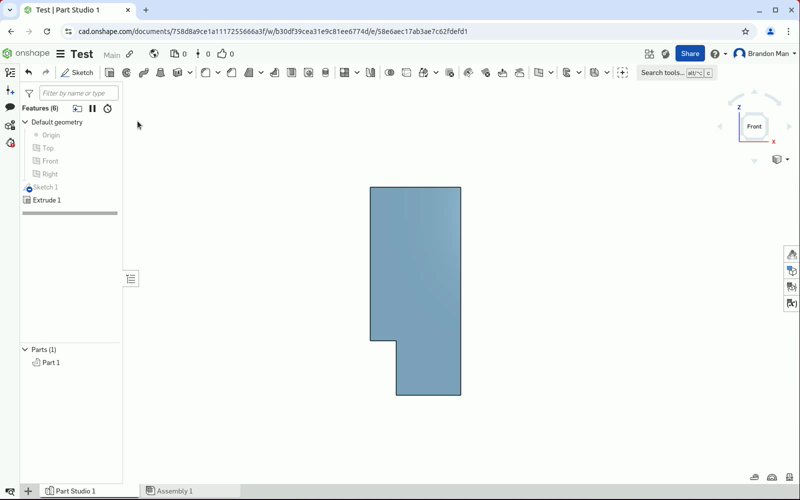
mouse_move(73, 189)
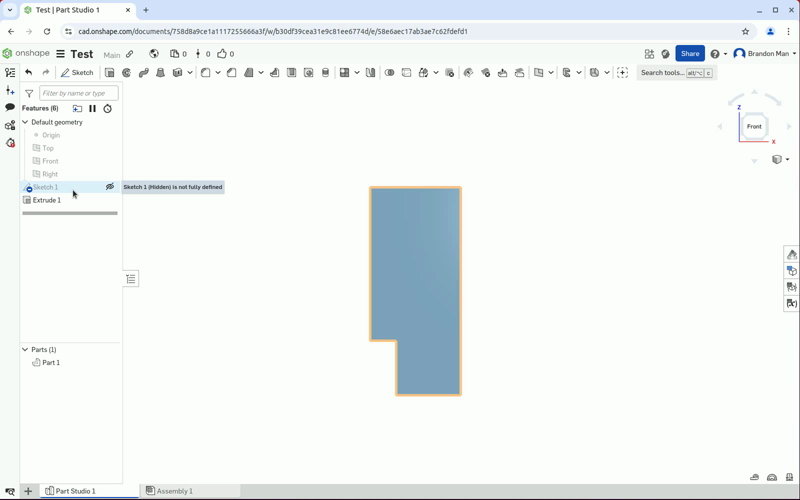
click(73, 189)
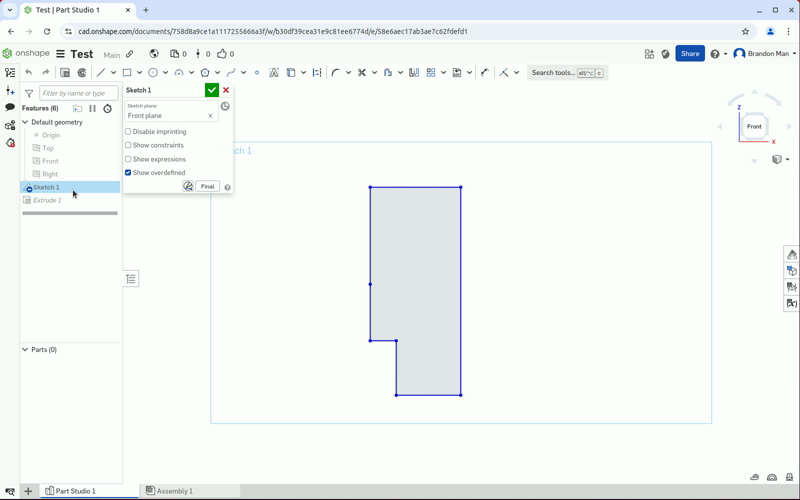
mouse_move(229, 92)
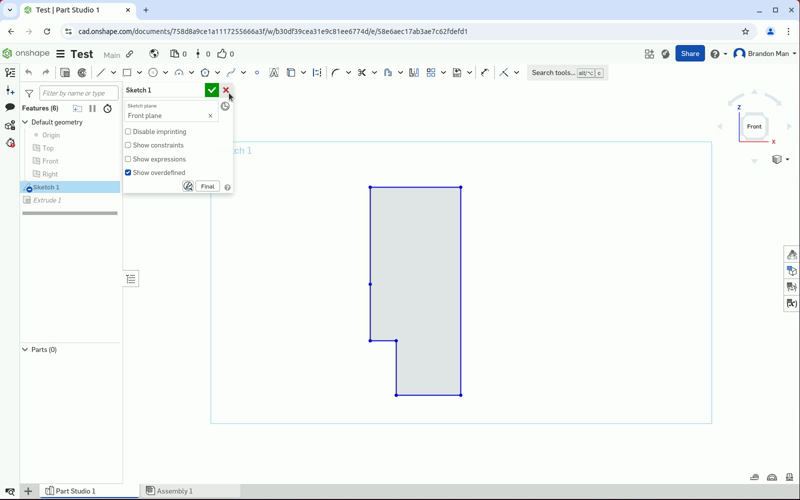
click(229, 92)
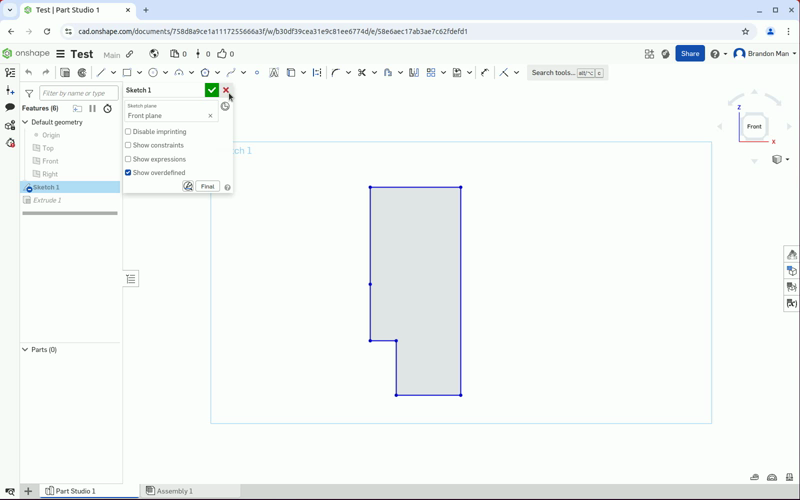
key(shift+s)
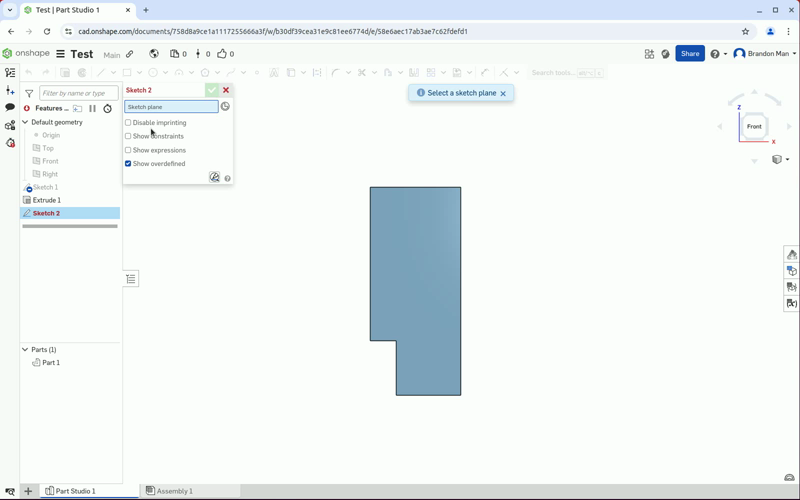
mouse_move(73, 163)
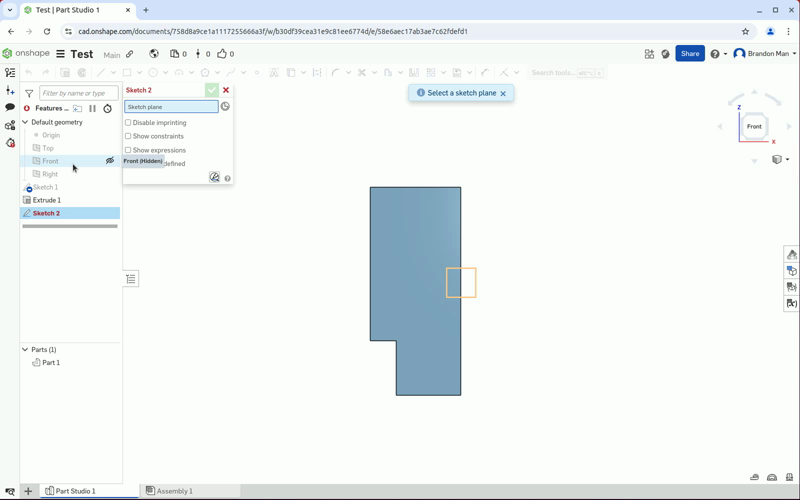
click(73, 163)
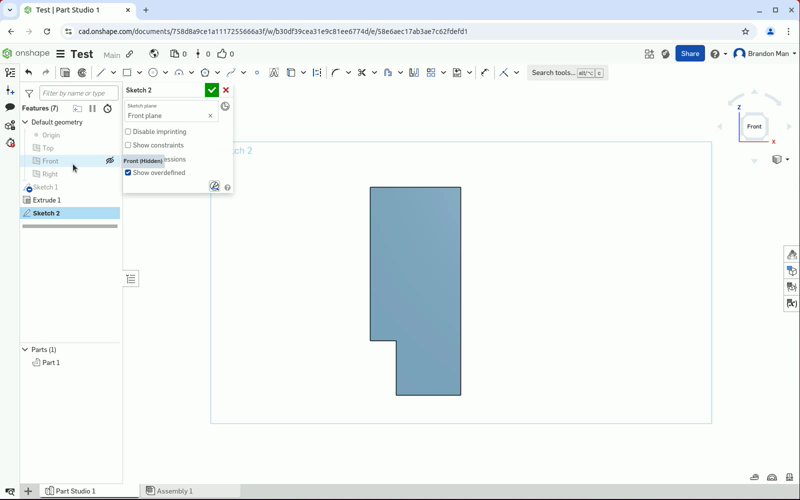
mouse_move(73, 352)
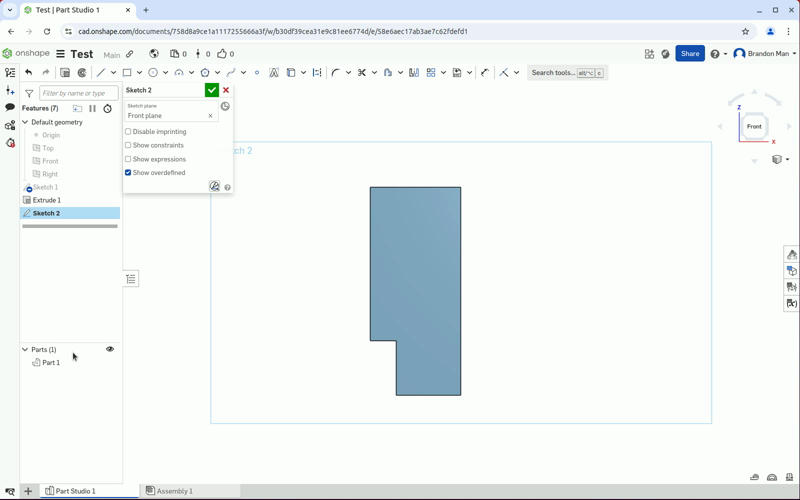
key(y)
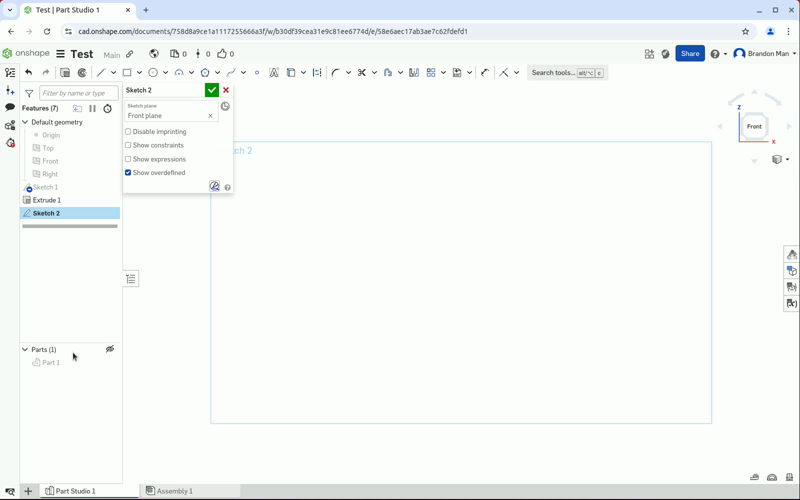
key(l)
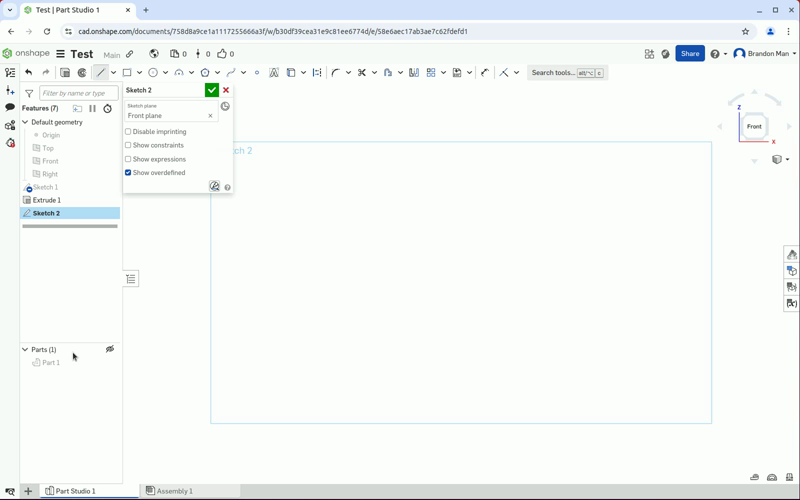
key_down(shift)
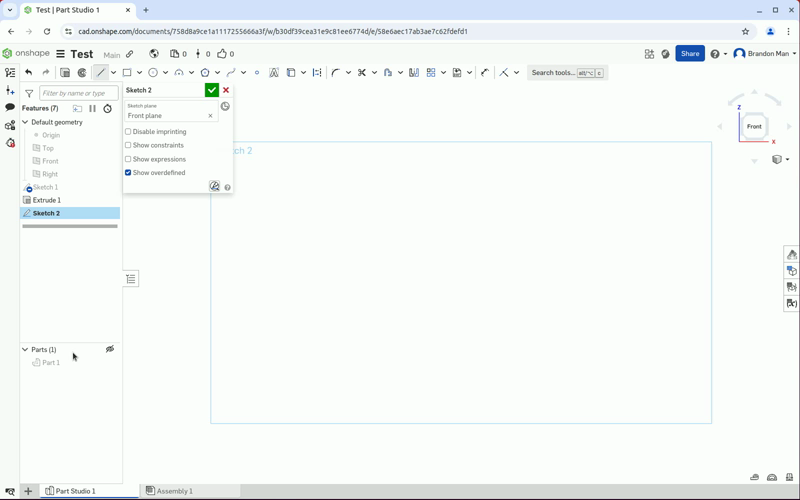
mouse_move(460, 395)
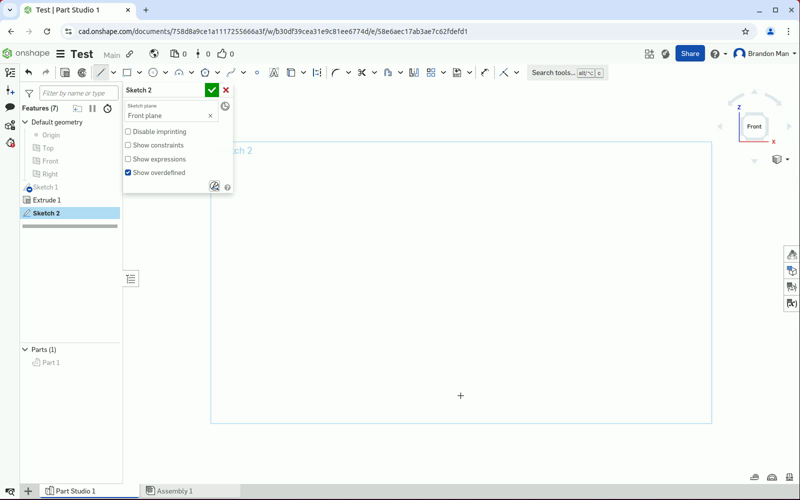
click(460, 395)
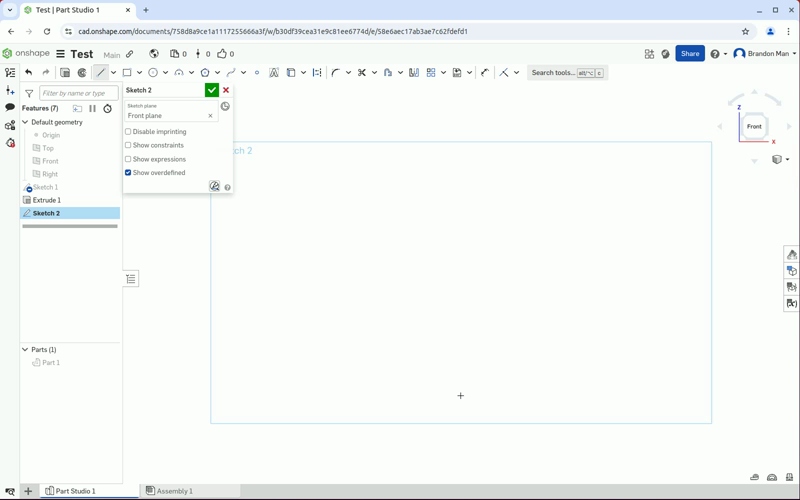
key_up(shift)
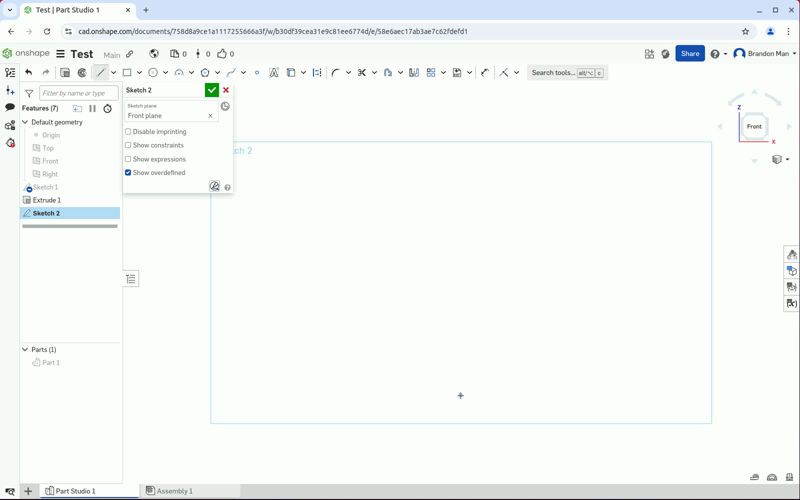
key_down(shift)
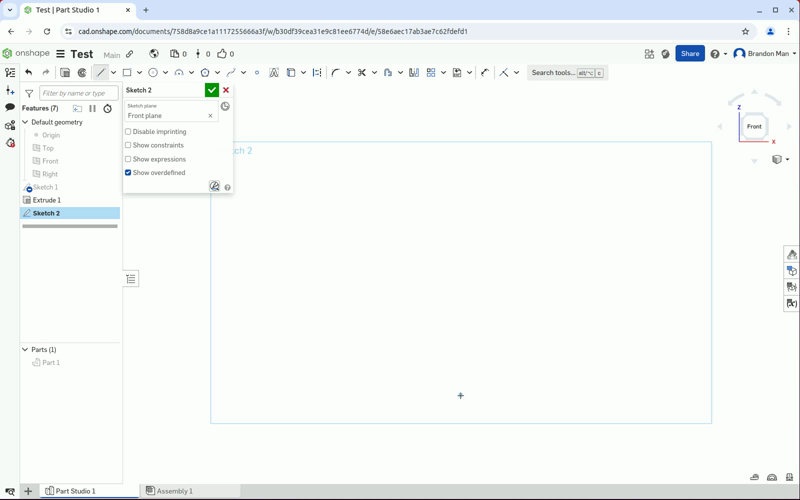
mouse_move(524, 395)
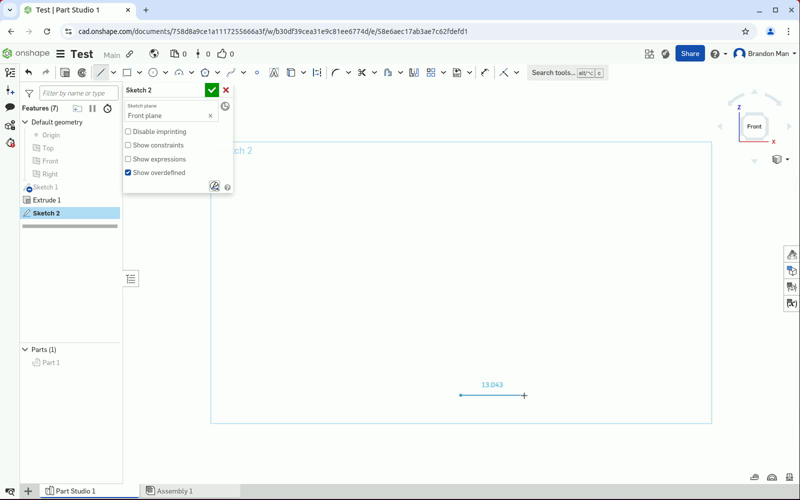
click(524, 395)
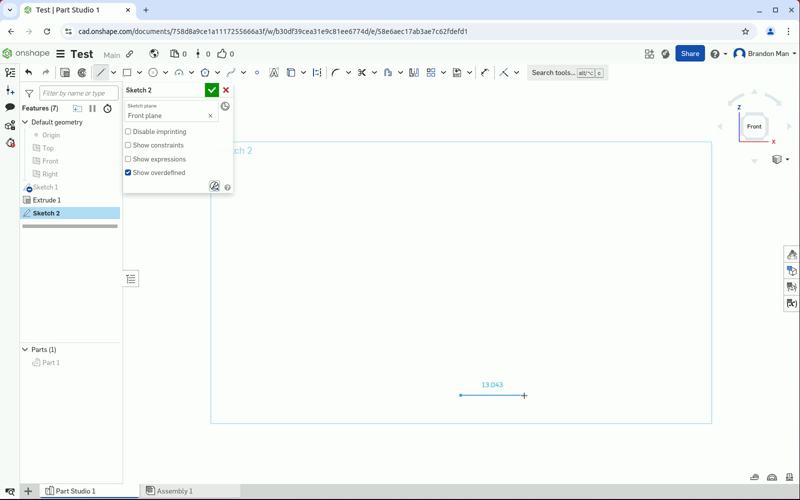
key_up(shift)
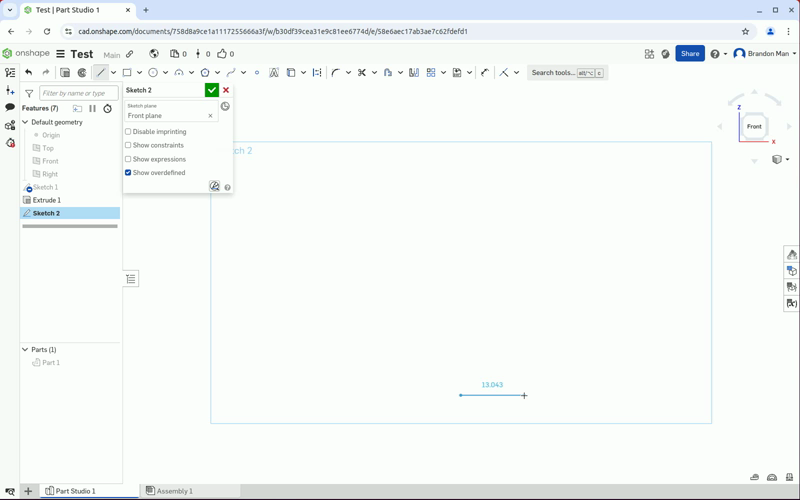
key_down(shift)
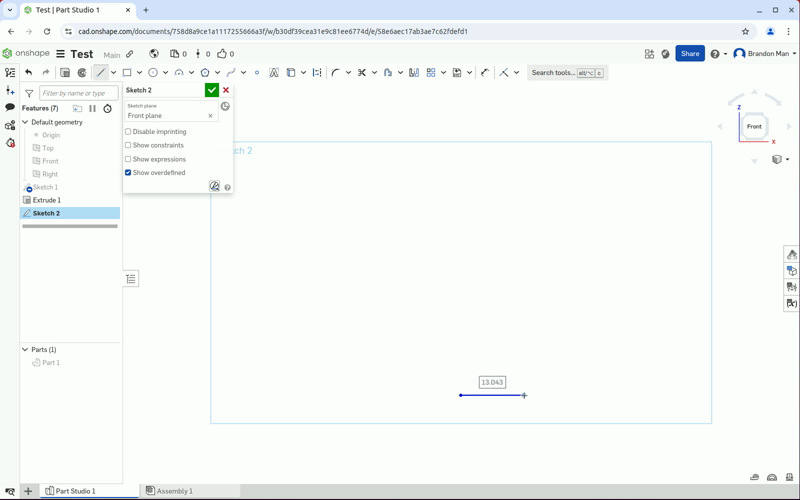
mouse_move(554, 395)
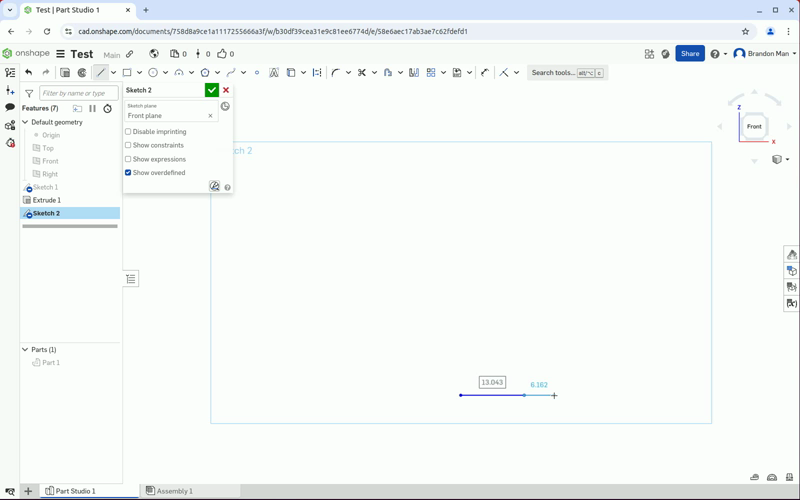
mouse_move(524, 340)
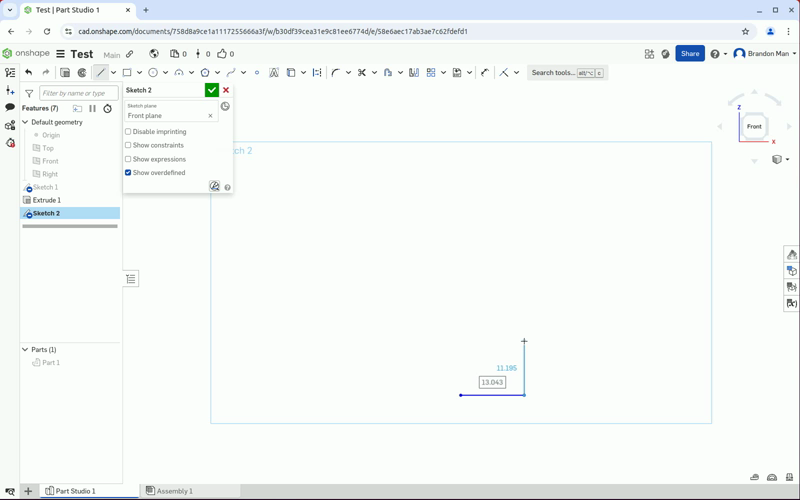
click(524, 340)
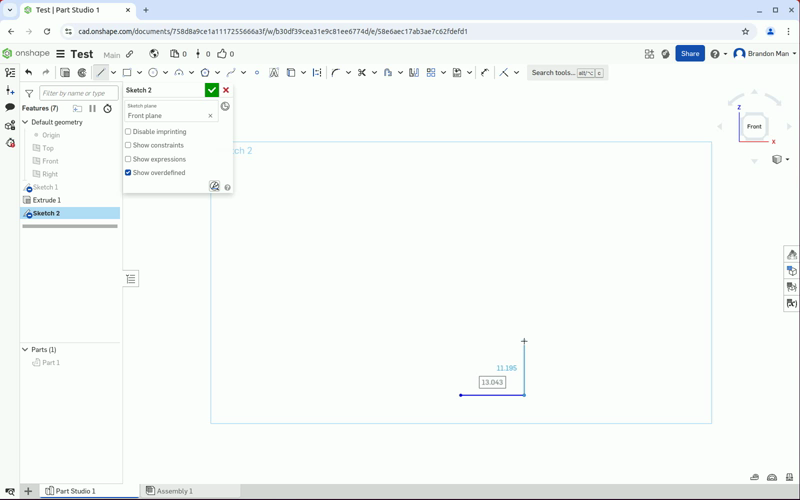
key_up(shift)
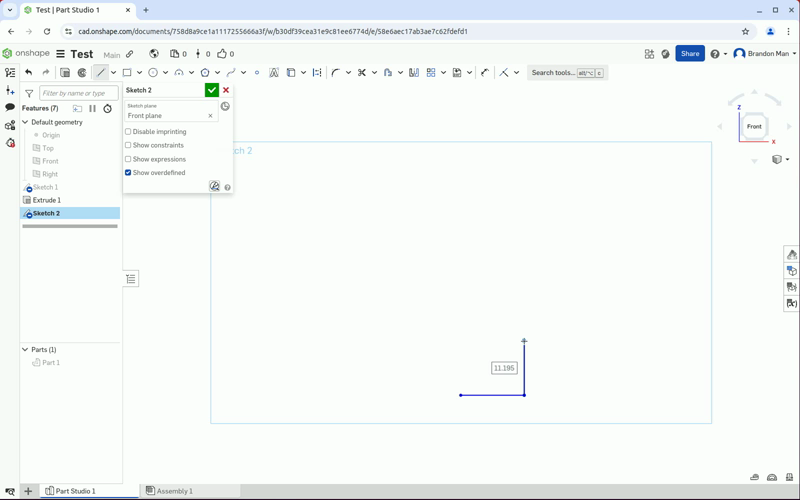
key_down(shift)
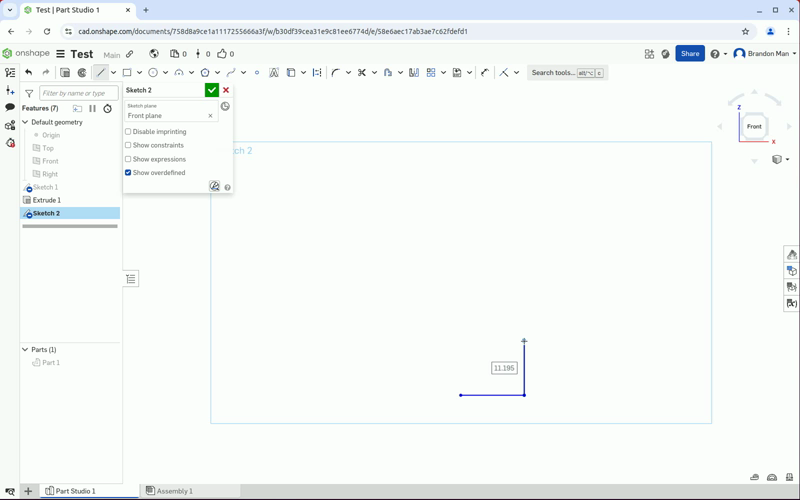
mouse_move(554, 340)
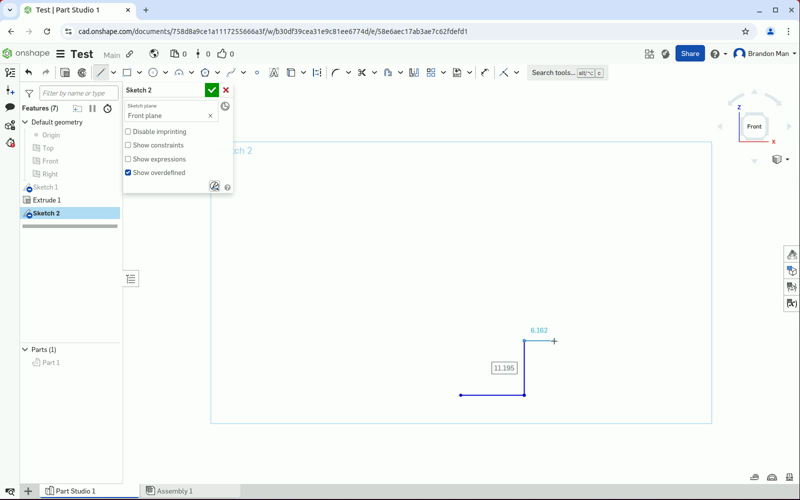
mouse_move(550, 340)
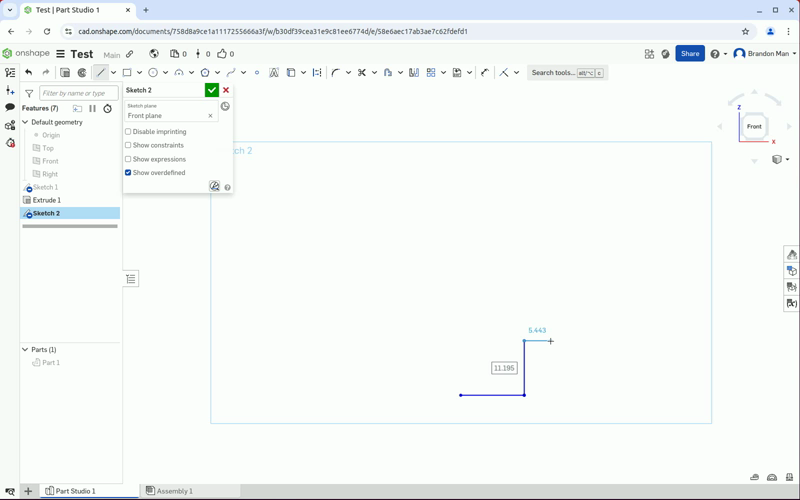
click(550, 340)
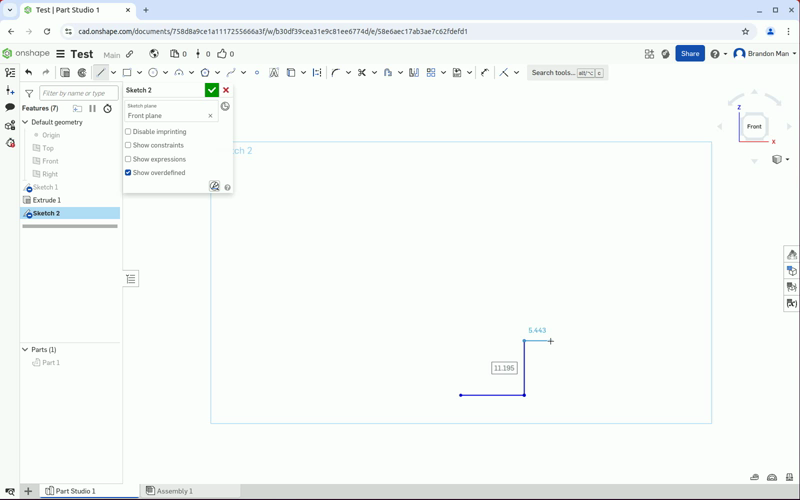
key_up(shift)
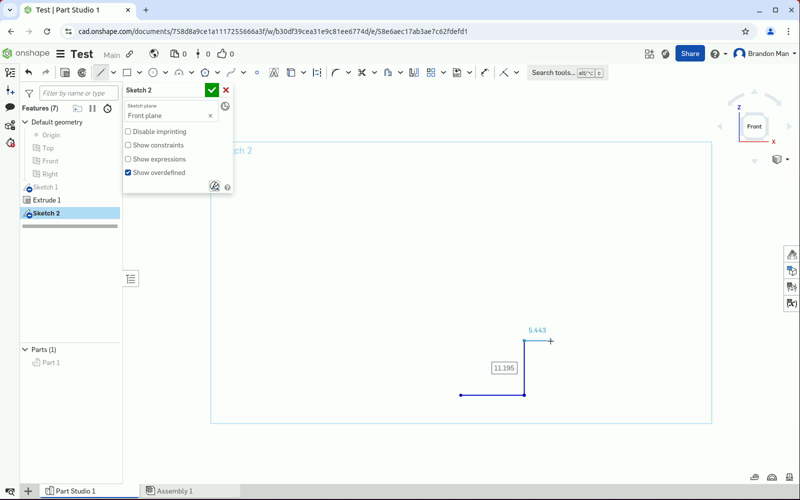
key_down(shift)
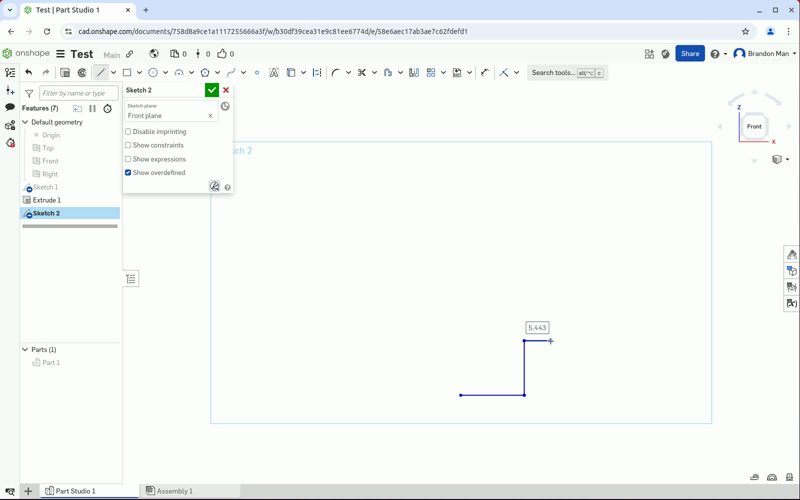
mouse_move(580, 340)
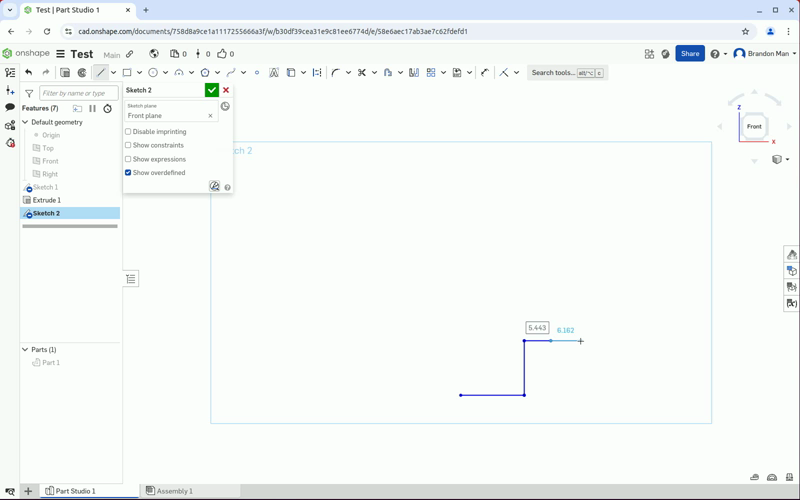
mouse_move(550, 283)
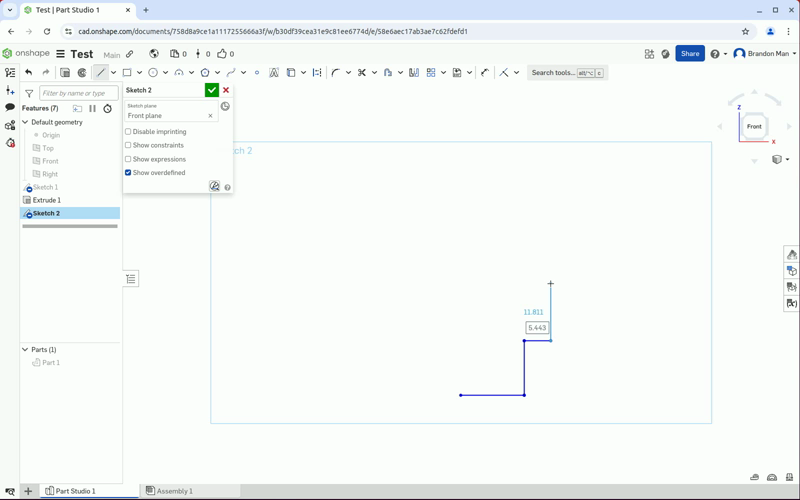
click(550, 283)
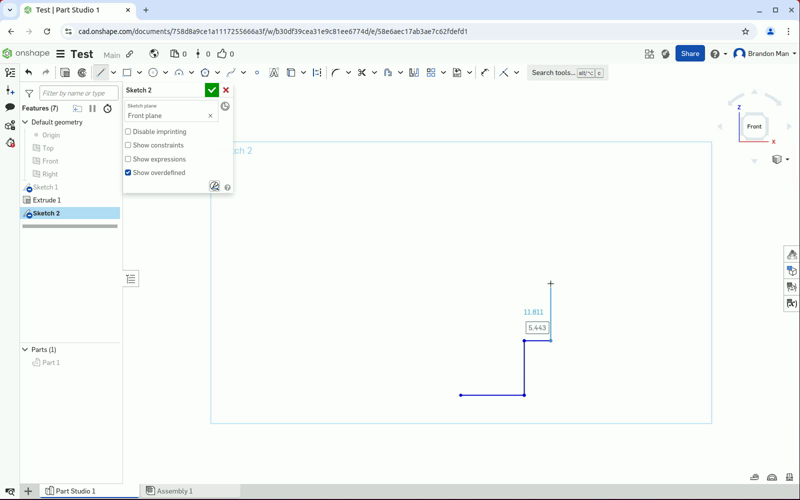
key_up(shift)
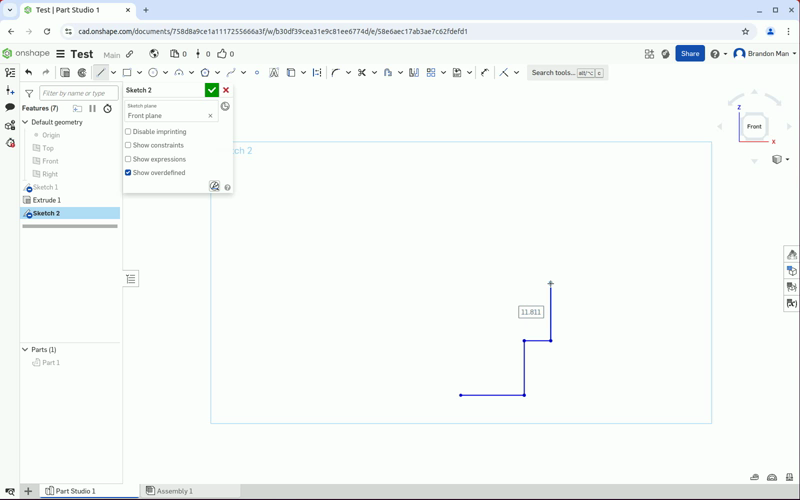
key_down(shift)
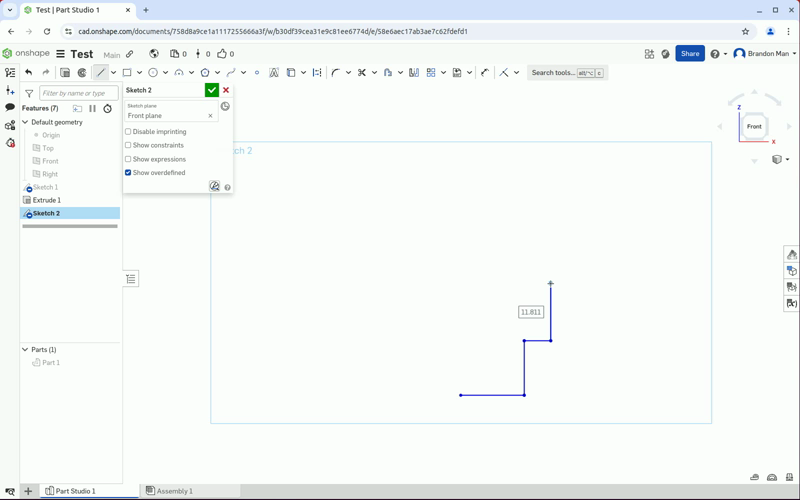
mouse_move(550, 186)
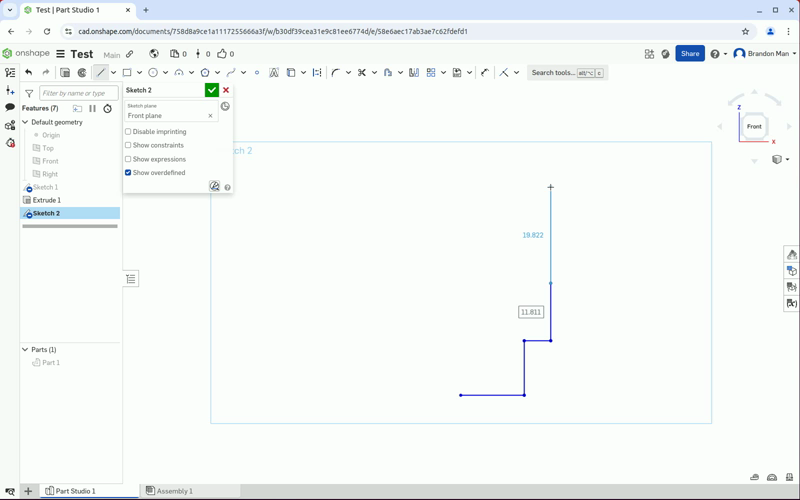
click(550, 186)
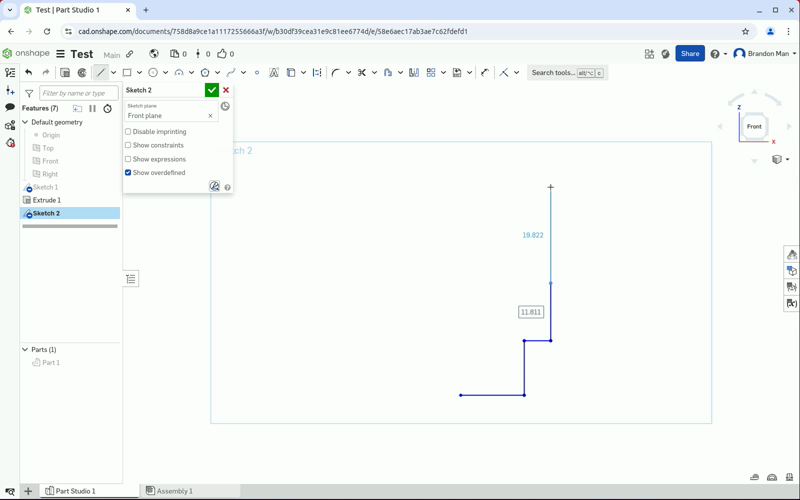
key_up(shift)
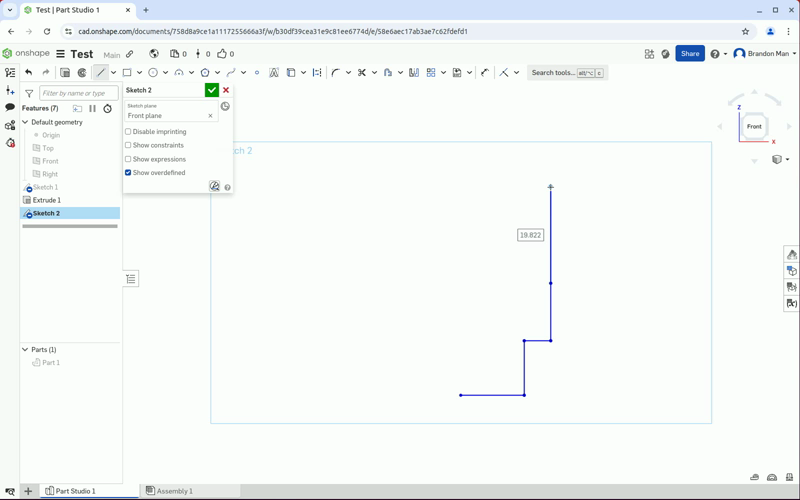
key_down(shift)
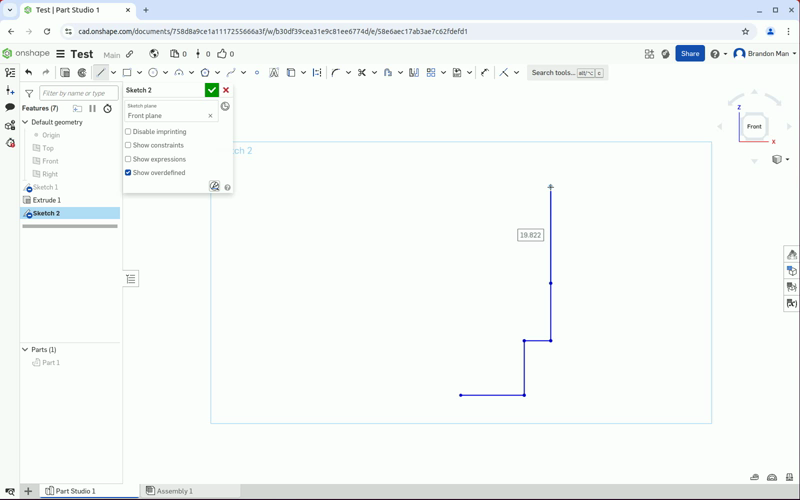
mouse_move(460, 186)
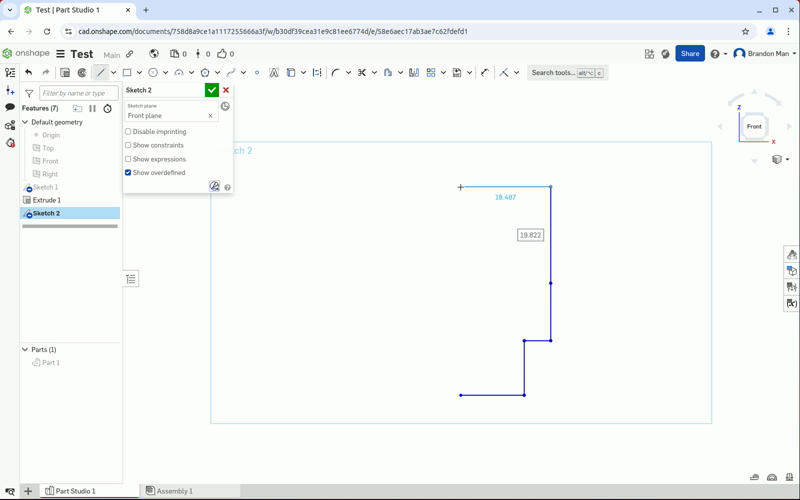
click(460, 186)
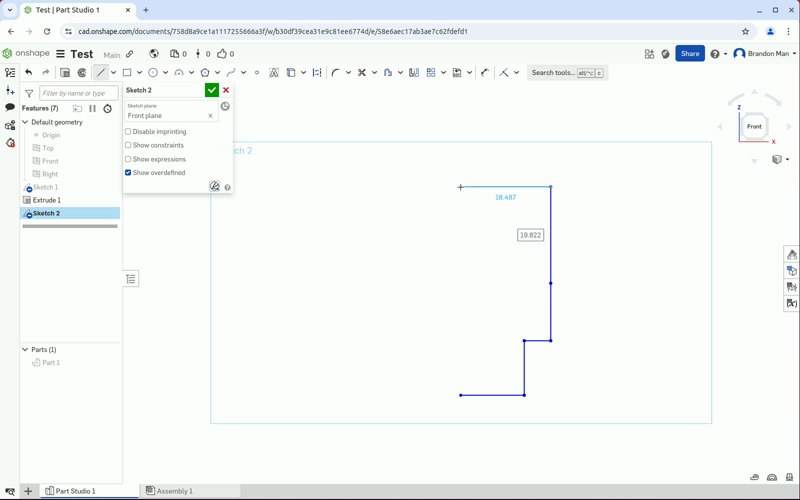
key_up(shift)
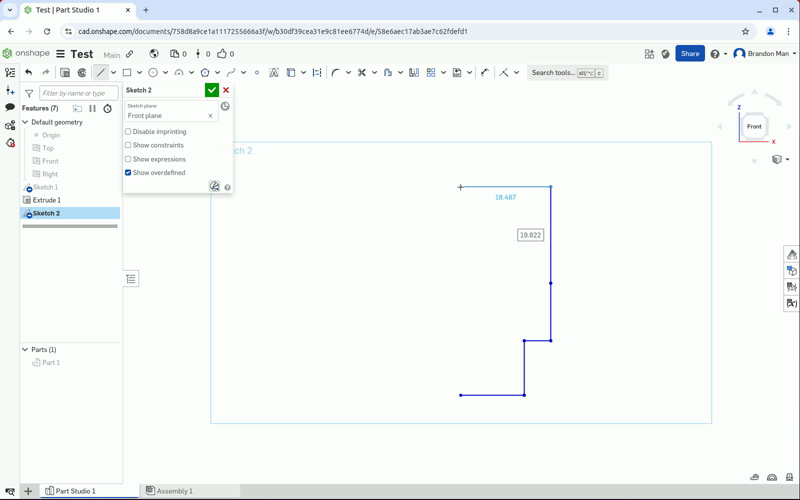
key_down(shift)
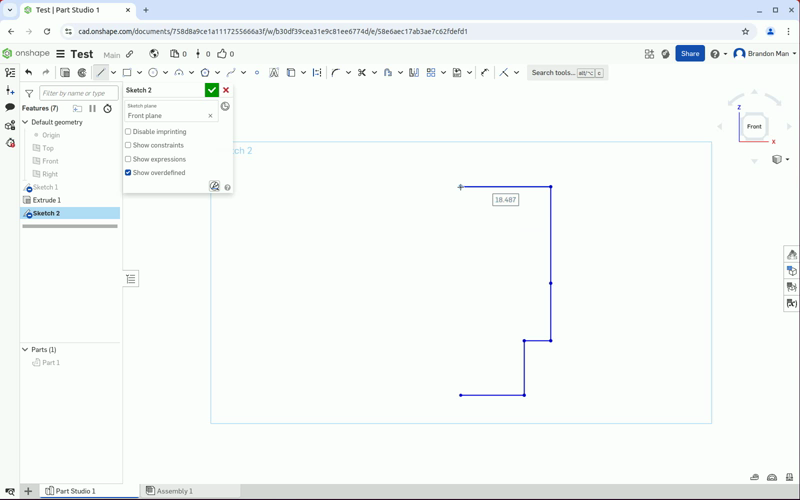
mouse_move(460, 395)
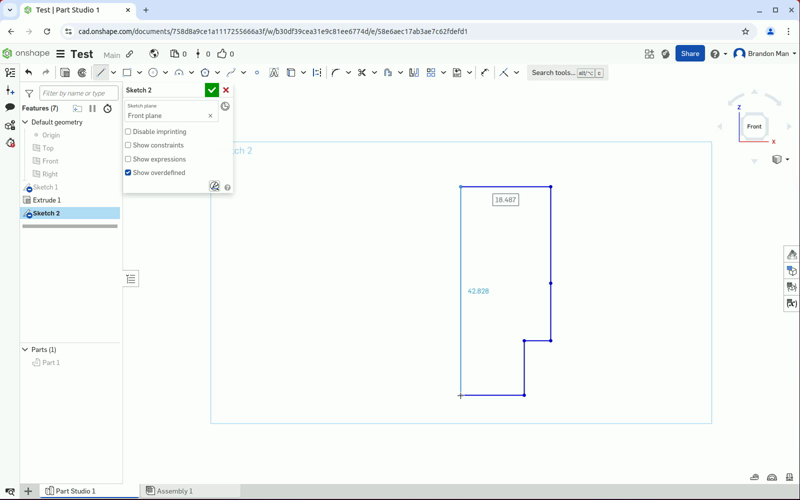
key_up(shift)
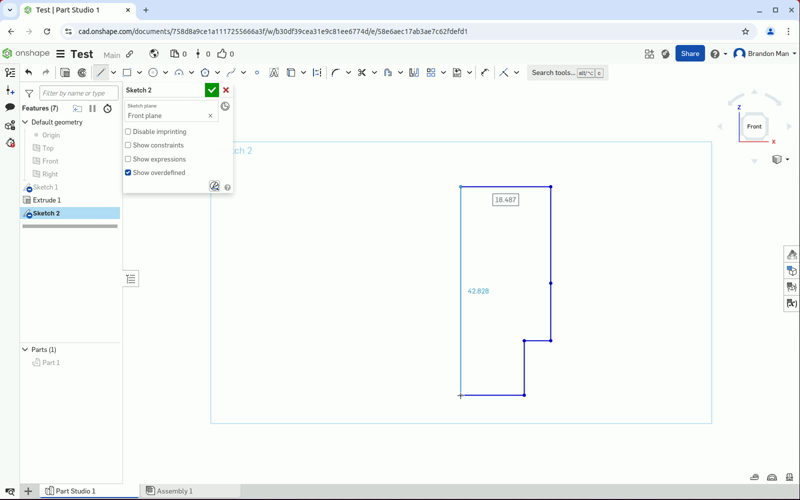
click(460, 395)
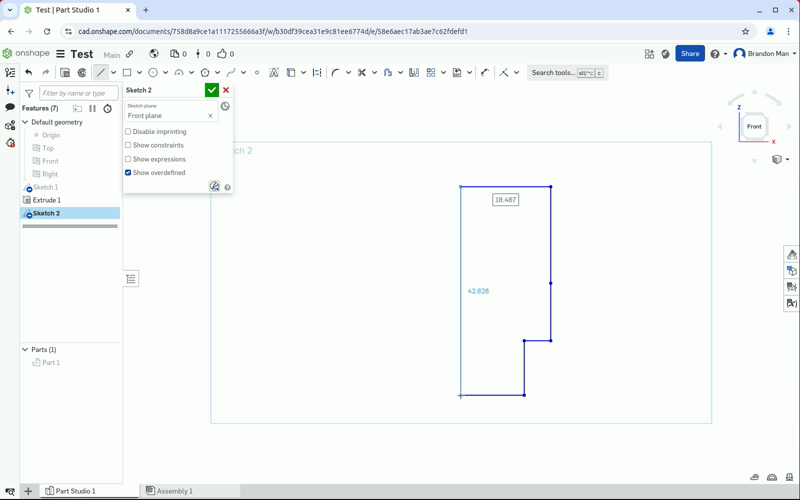
key(esc)
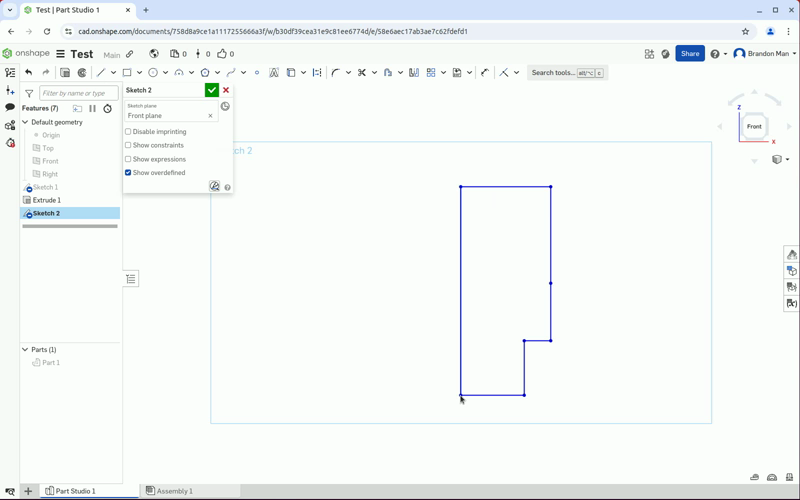
mouse_move(512, 247)
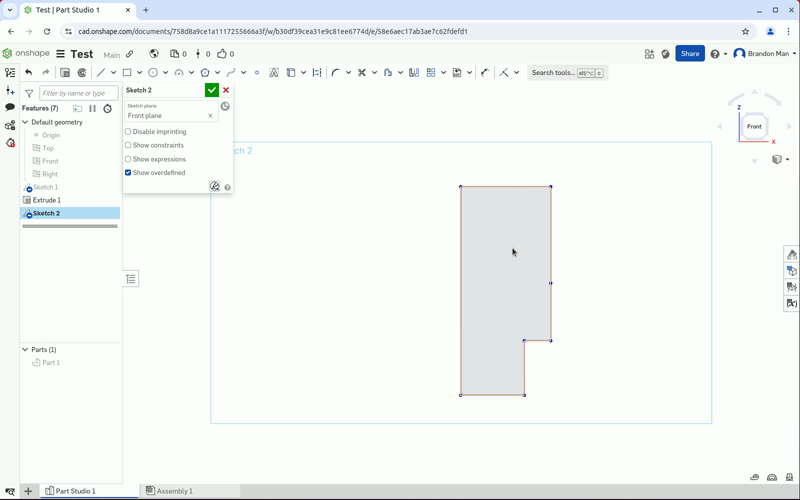
click(512, 247)
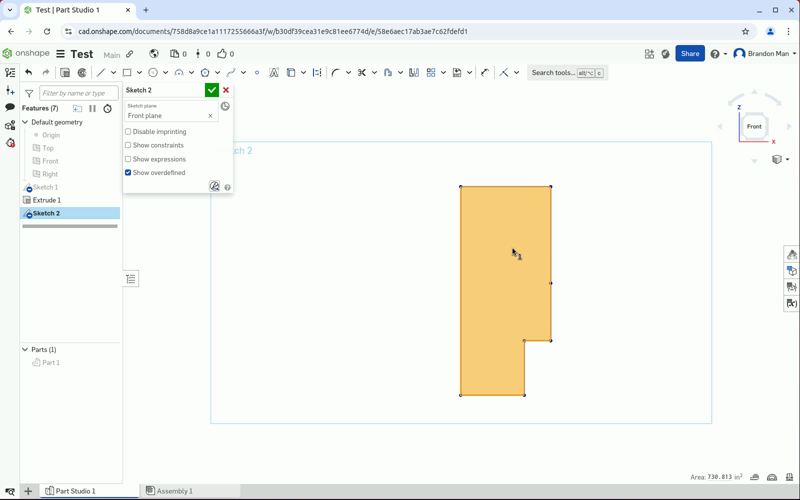
mouse_move(73, 352)
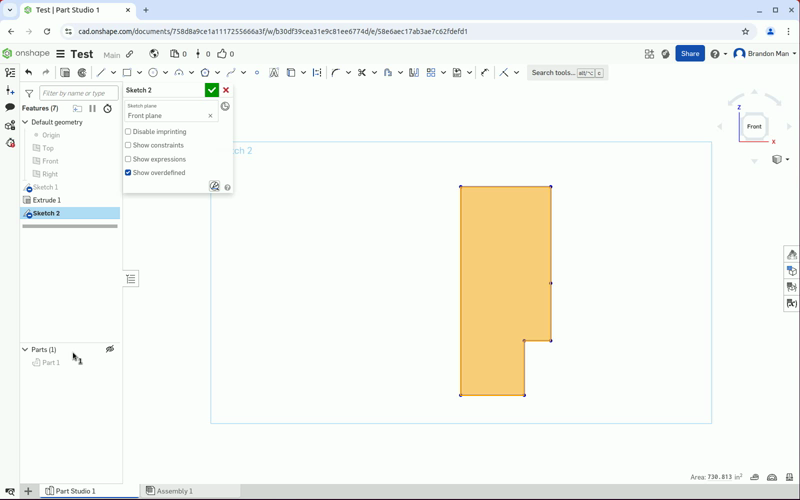
key(shift+y)
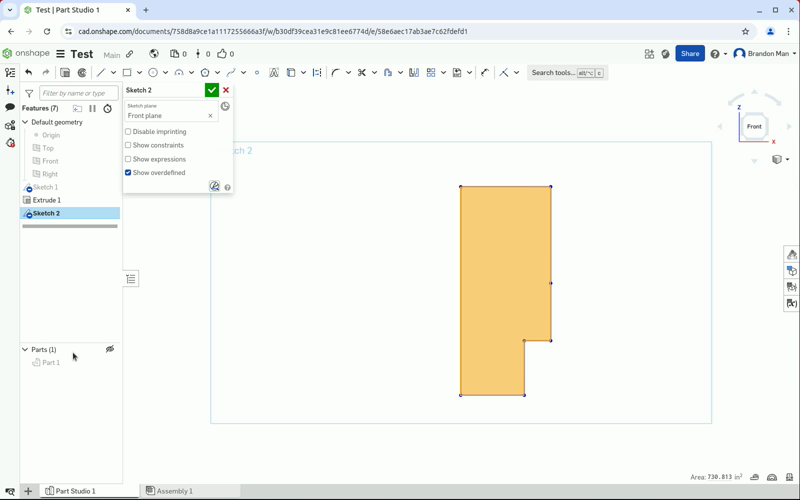
key(shift+e)
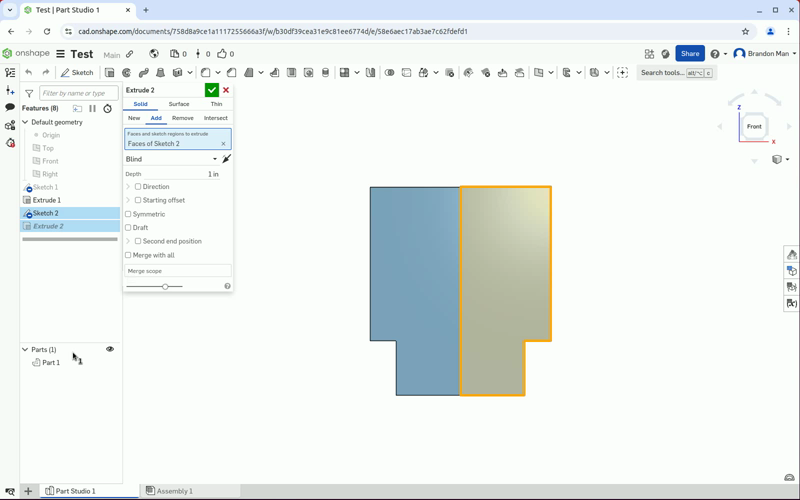
mouse_move(143, 106)
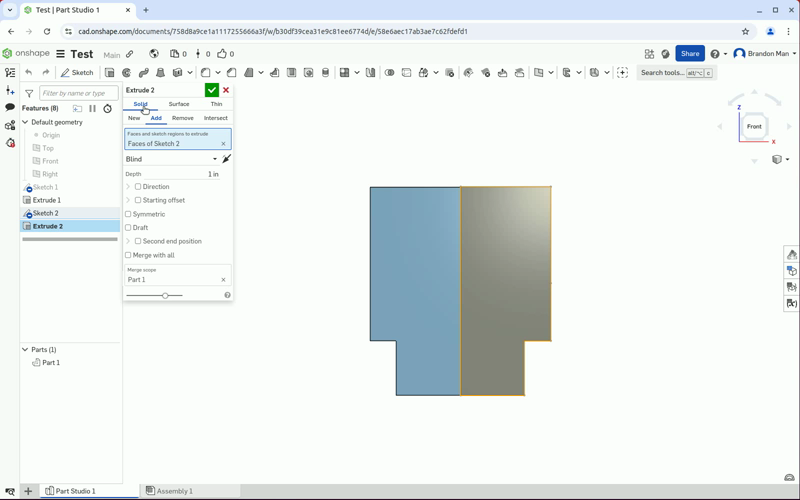
click(143, 106)
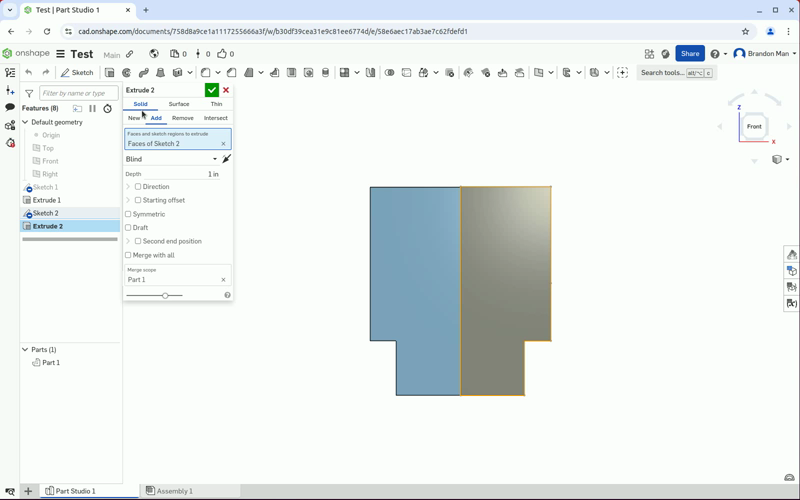
mouse_move(137, 120)
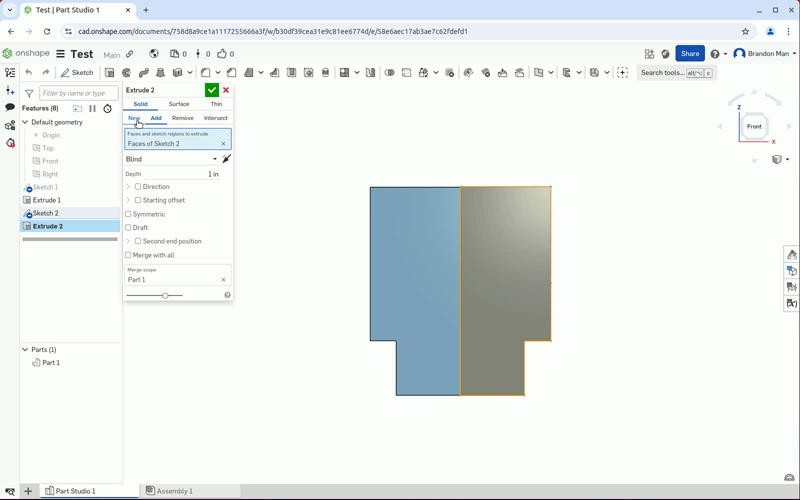
click(137, 120)
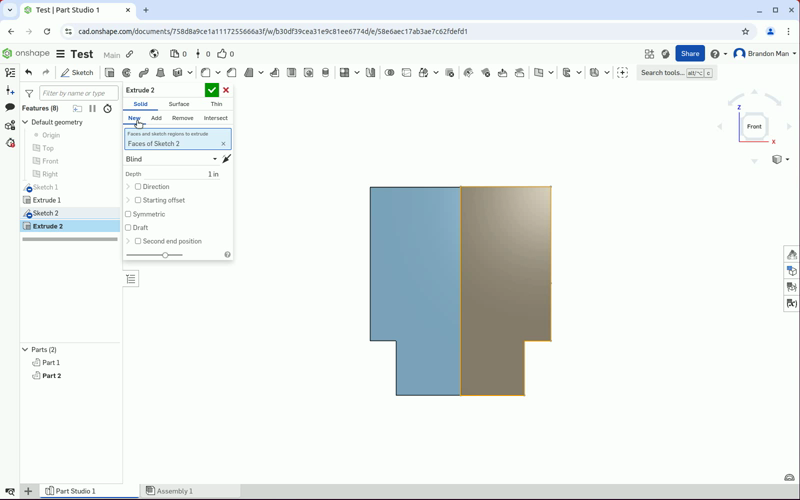
key(tab, 4)
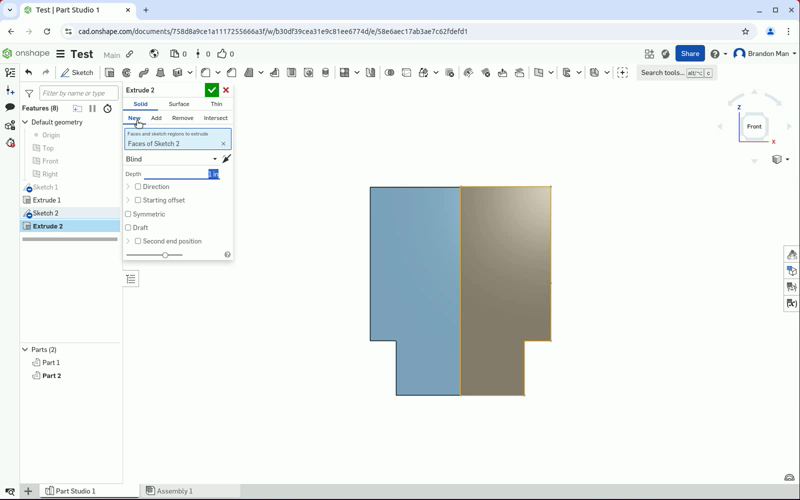
text(0.241)
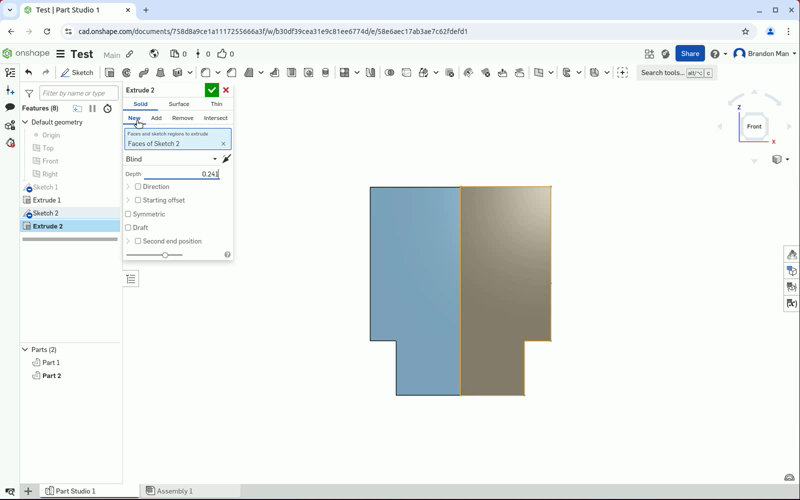
key(enter)
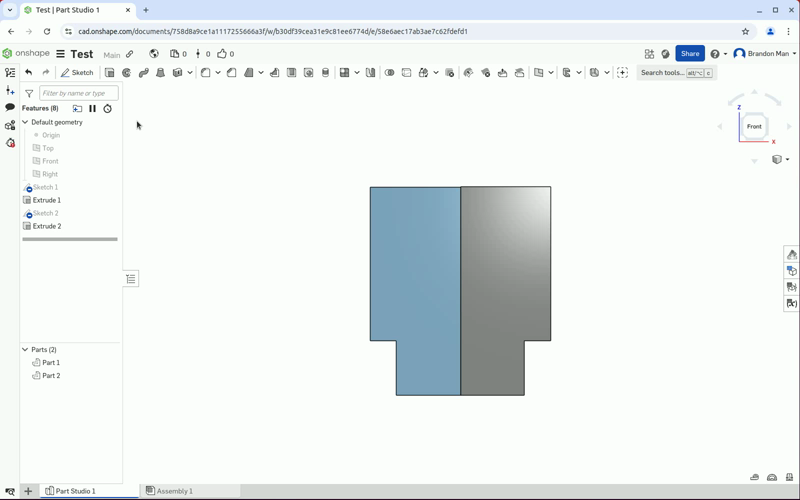
key(shift+h)
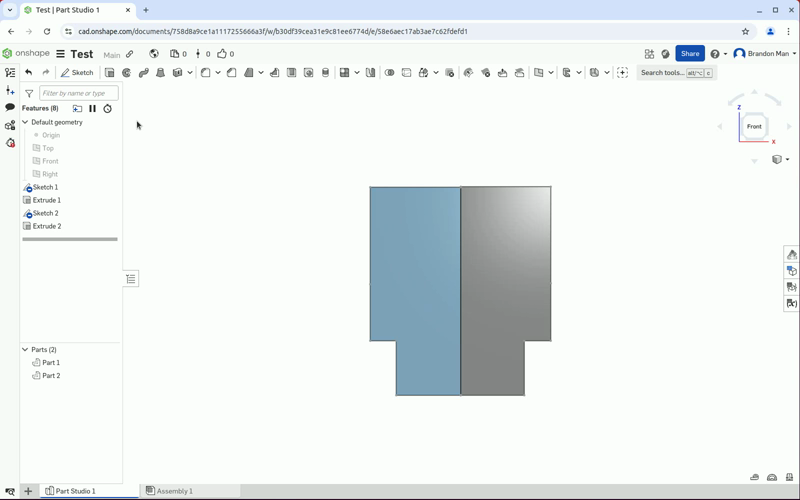
key(shift+h)
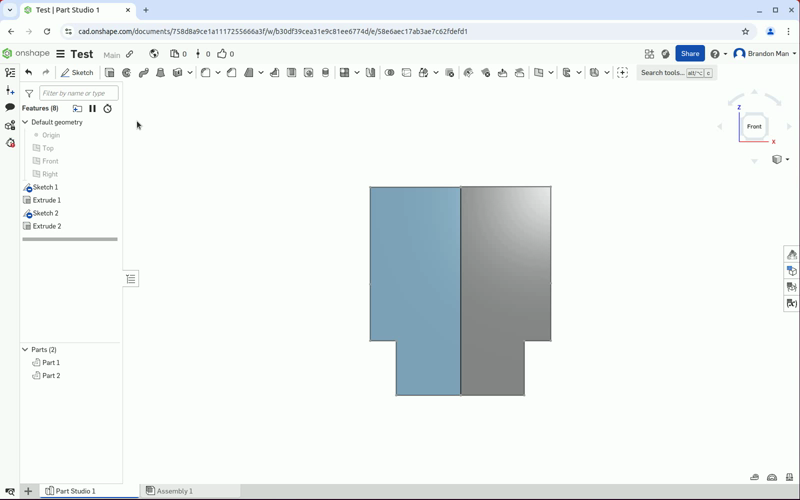
key(shift+7)
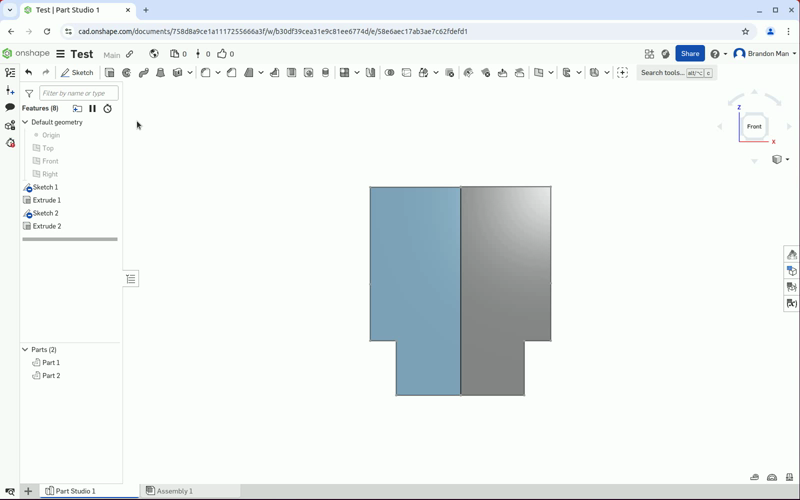
key(left, 2)
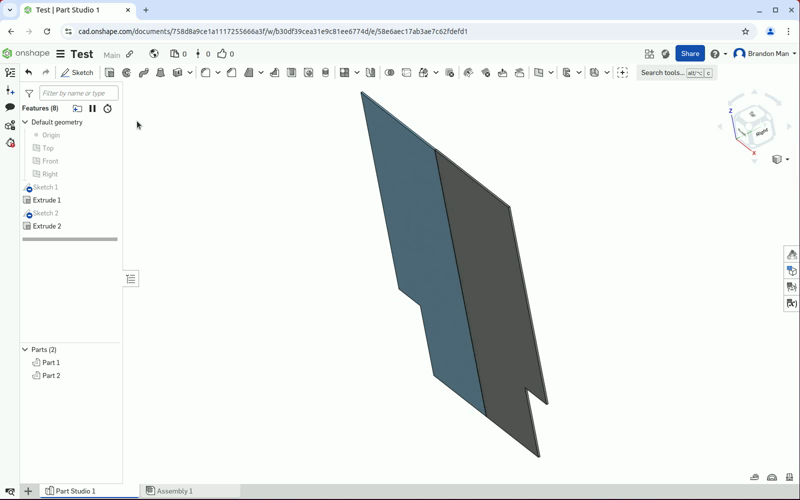
key(down, 2)
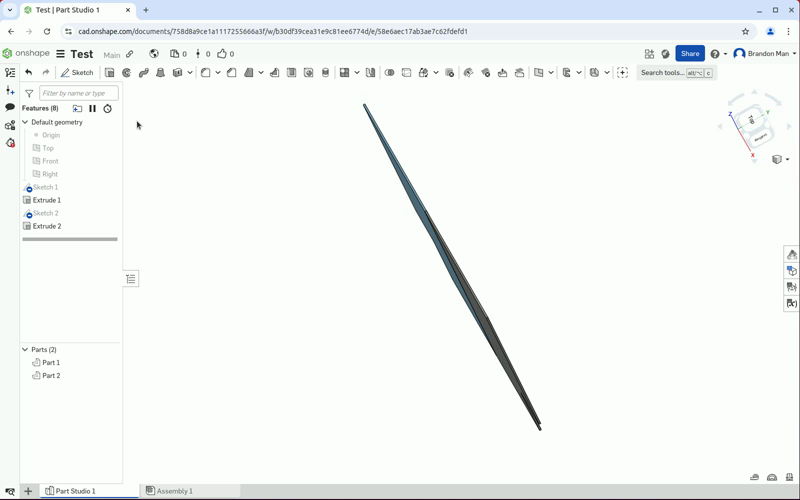
key(up, 2)
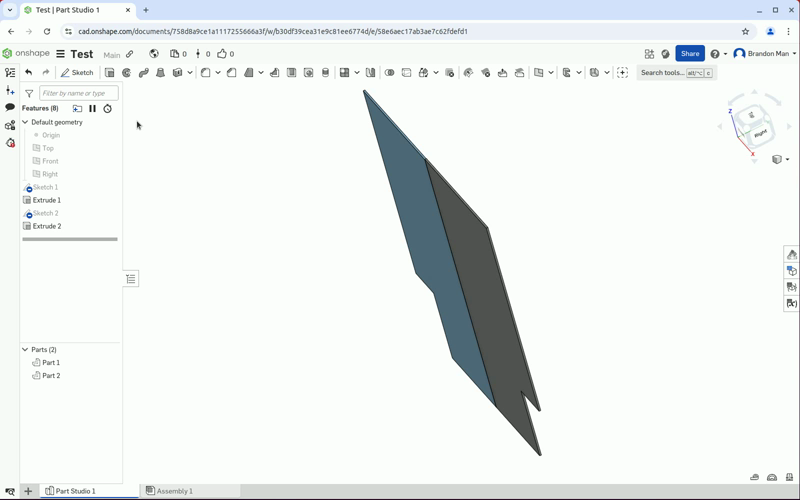
key(right, 2)
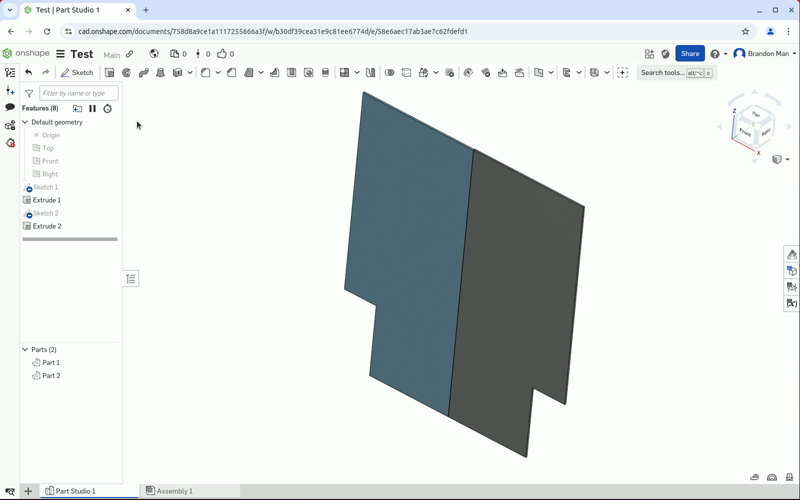
mouse_move(73, 189)
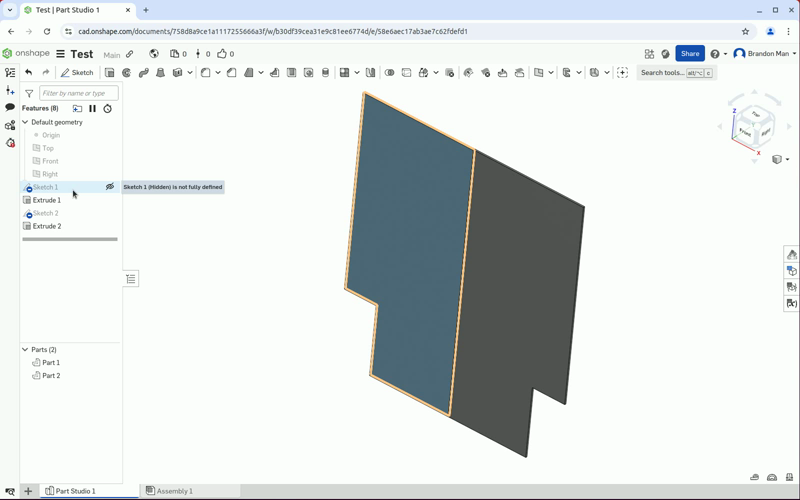
click(73, 189)